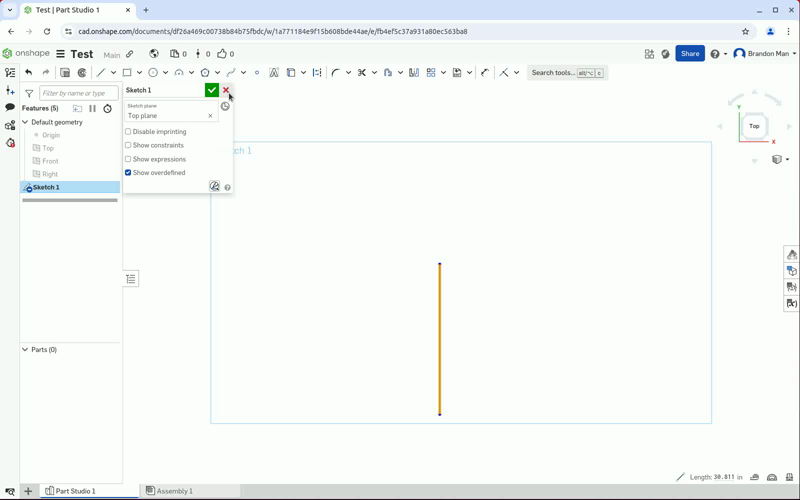
key(shift+h)
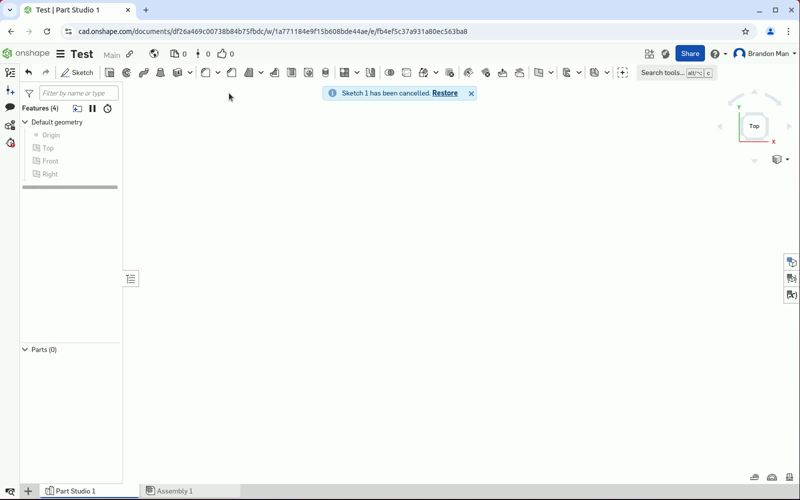
mouse_move(73, 352)
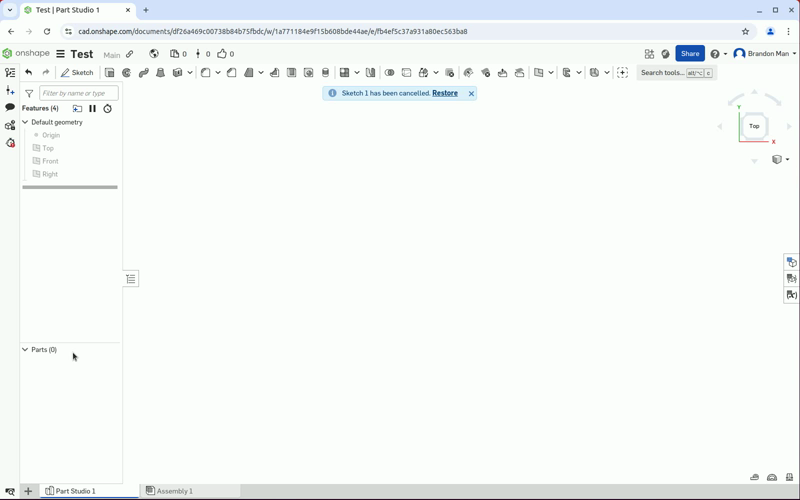
key(y)
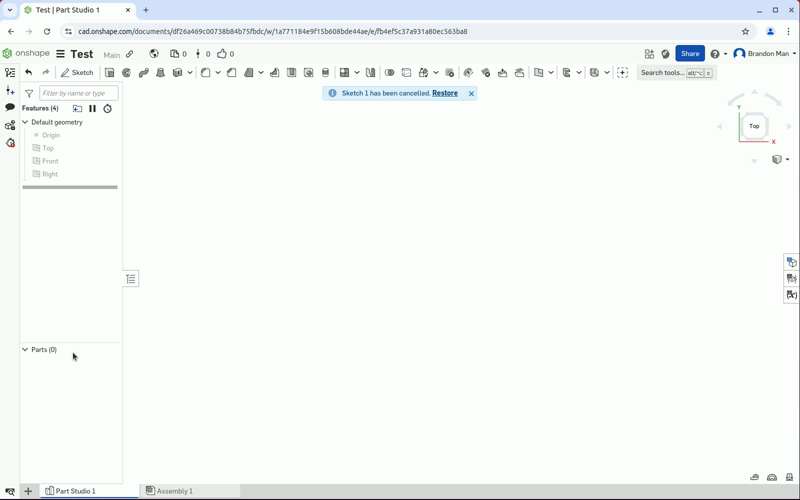
key(shift+p)
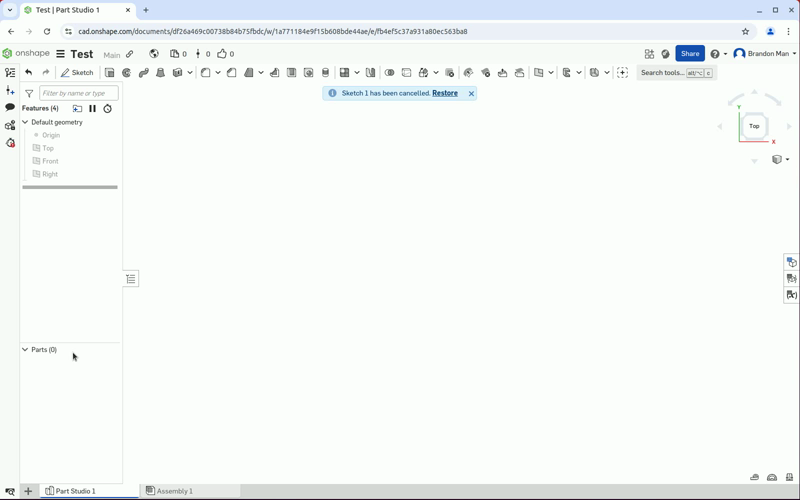
key(space)
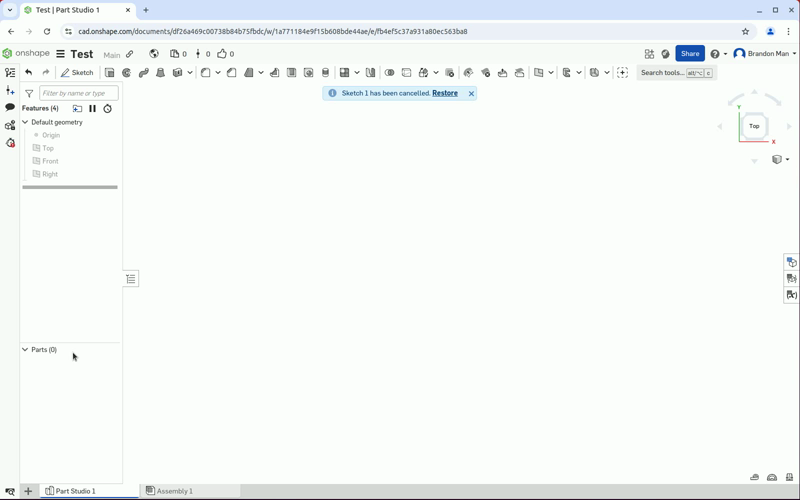
key_down(shift)
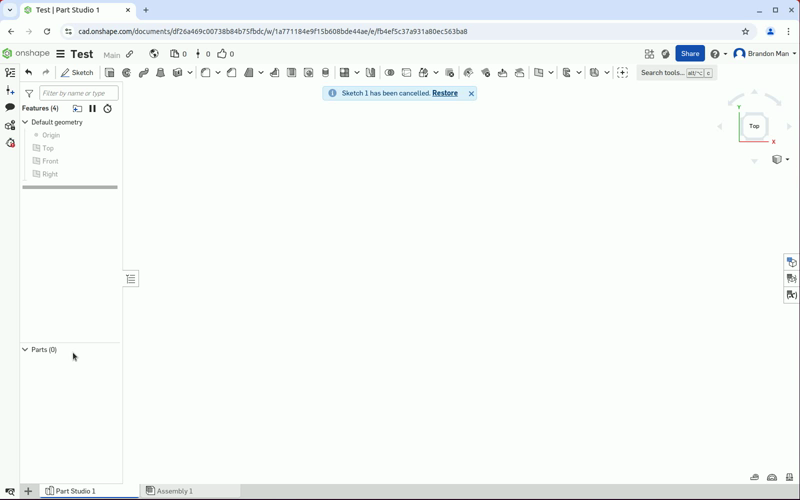
key(up)
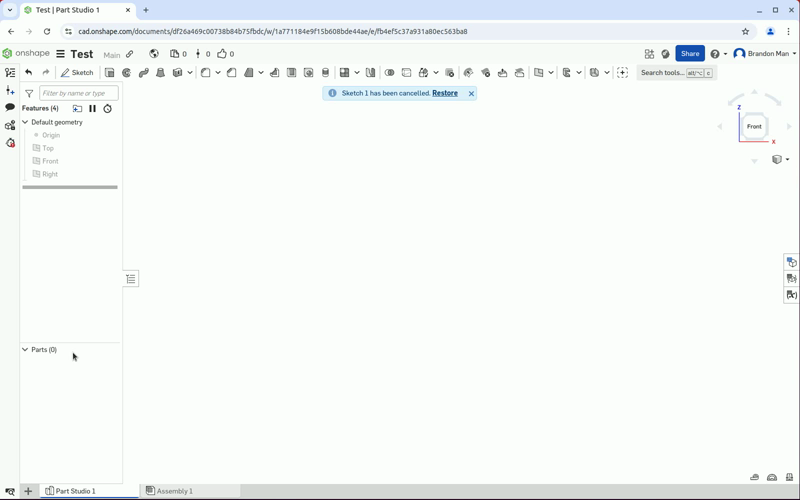
key_up(shift)
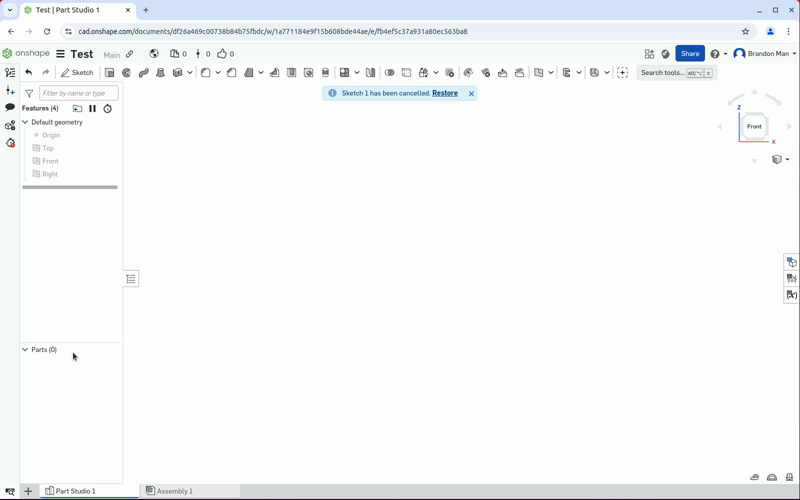
mouse_move(73, 352)
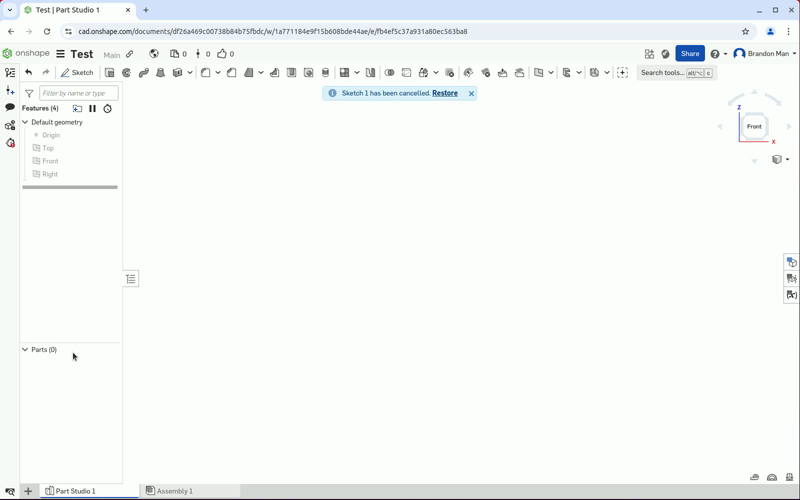
key(shift+y)
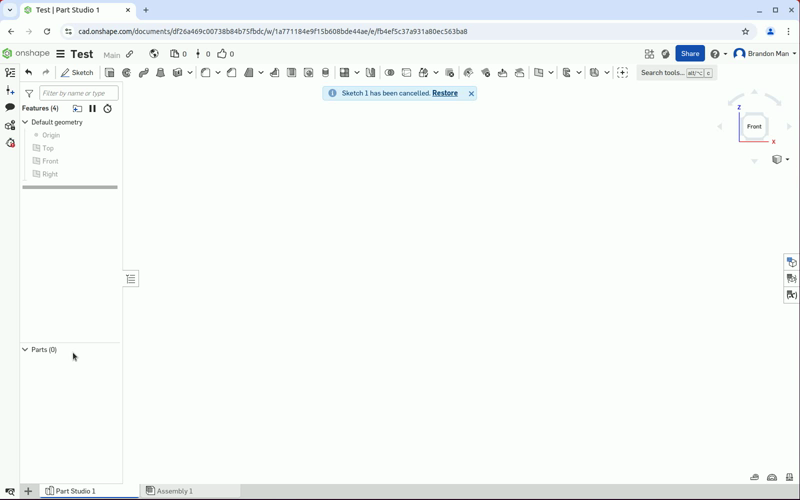
key(shift+s)
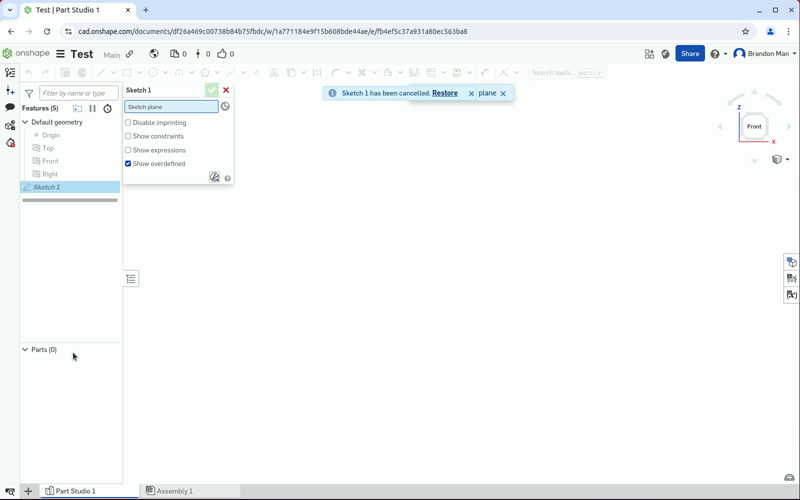
mouse_move(73, 163)
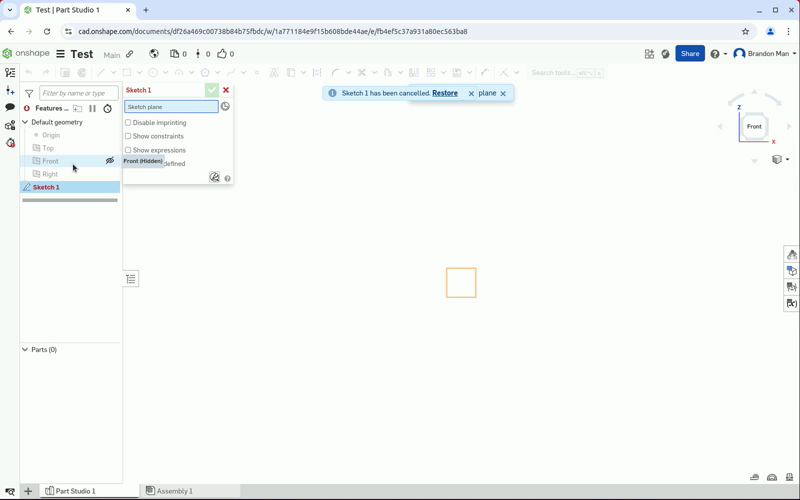
click(73, 163)
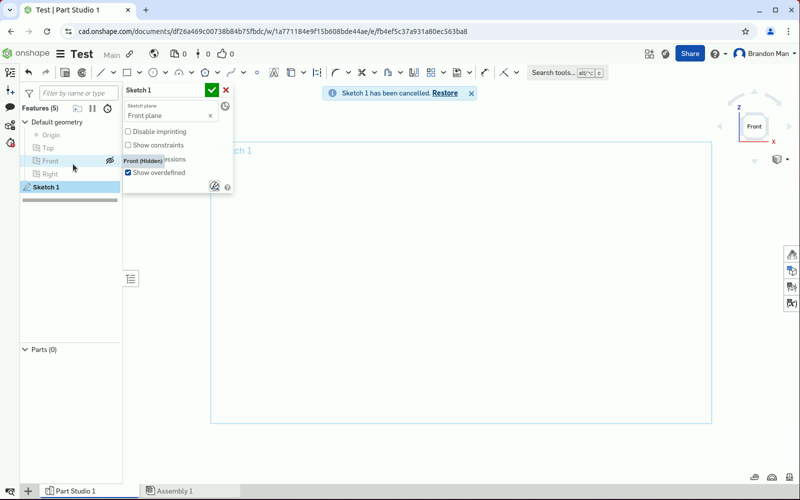
mouse_move(73, 352)
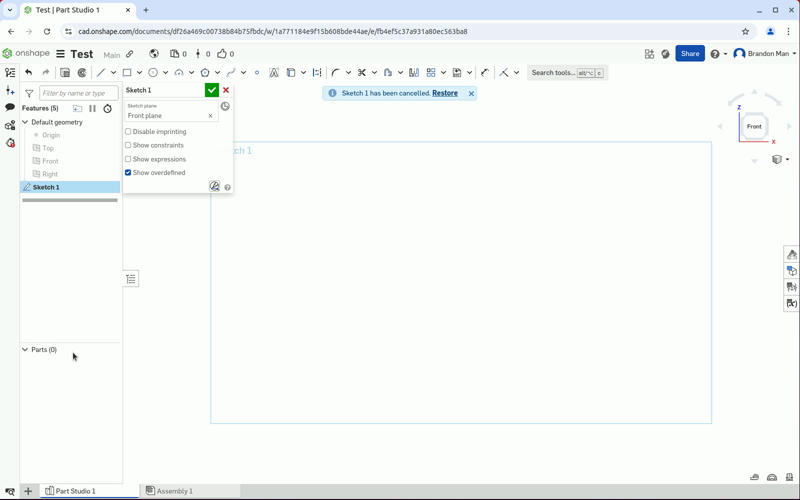
key(y)
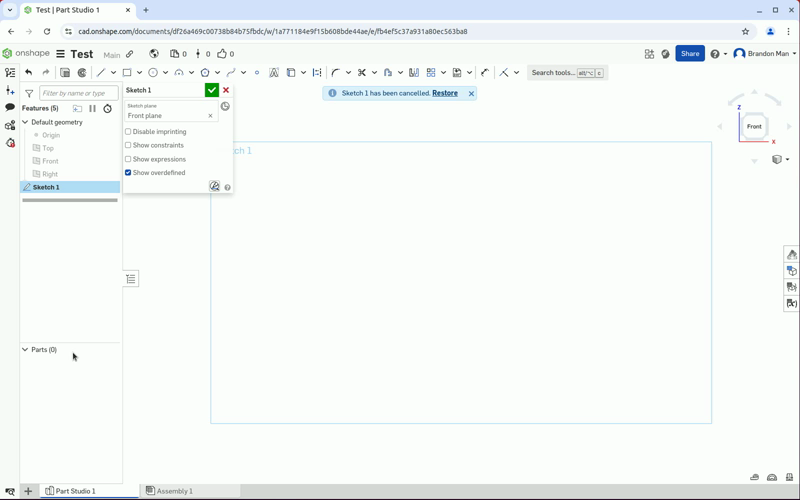
key(l)
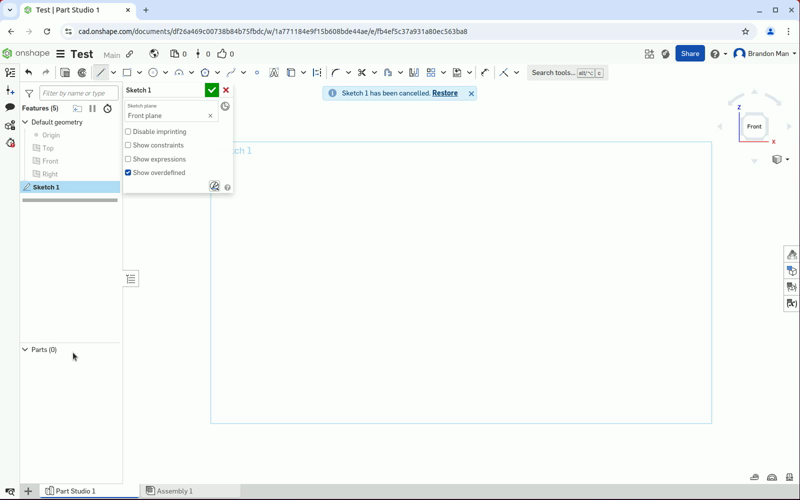
key_down(shift)
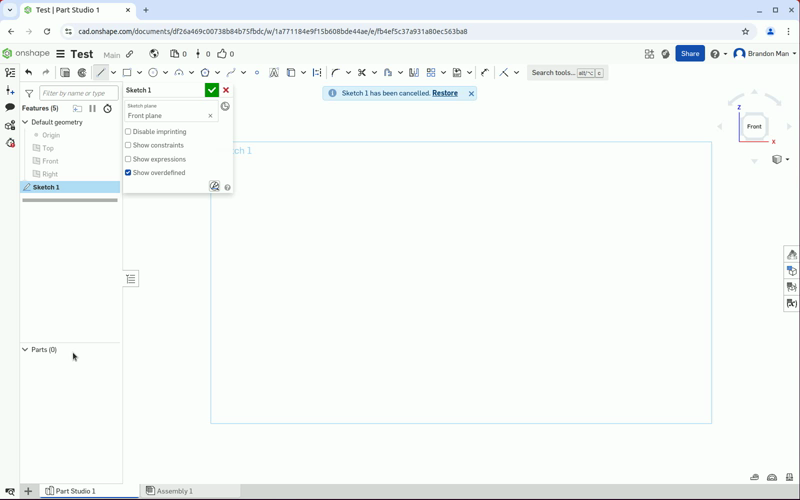
mouse_move(453, 367)
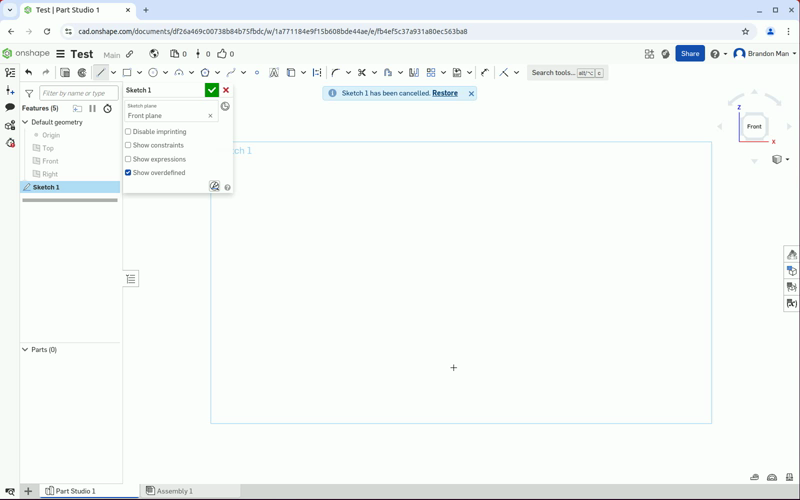
click(453, 367)
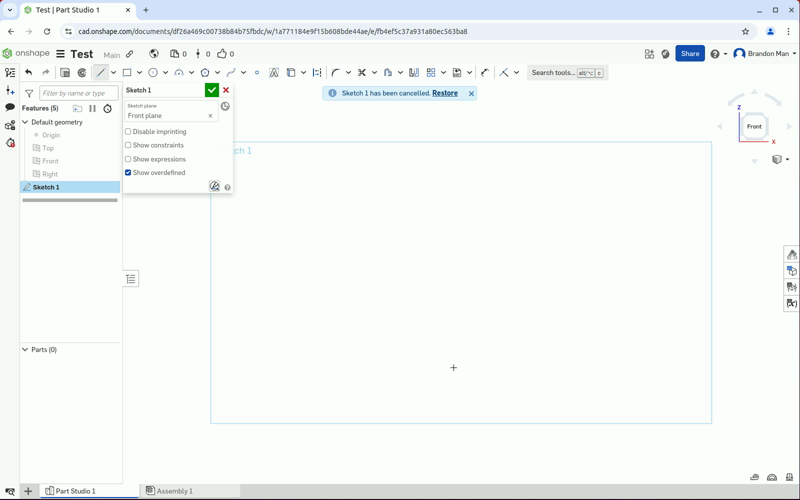
key_up(shift)
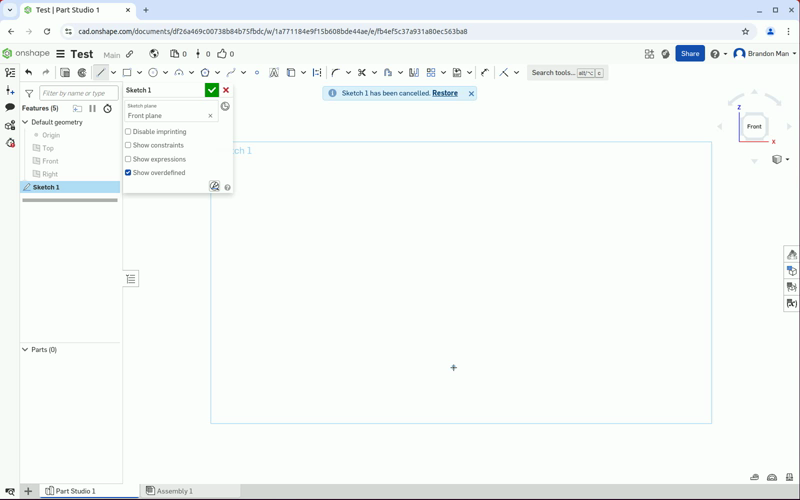
key_down(shift)
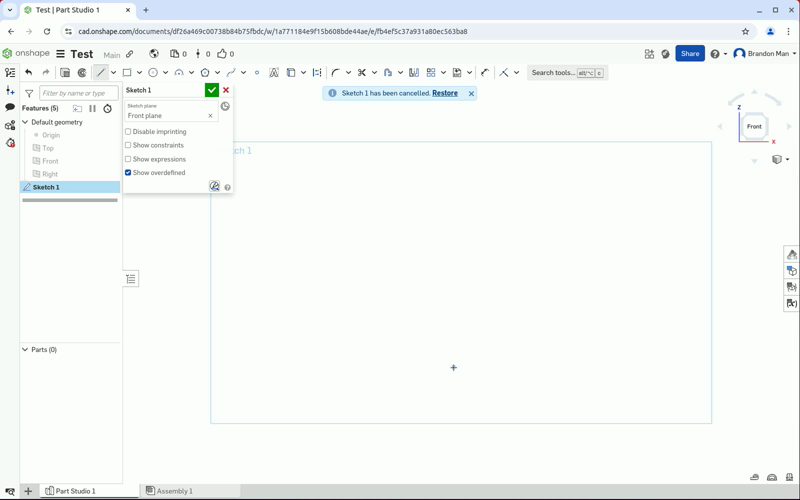
mouse_move(483, 367)
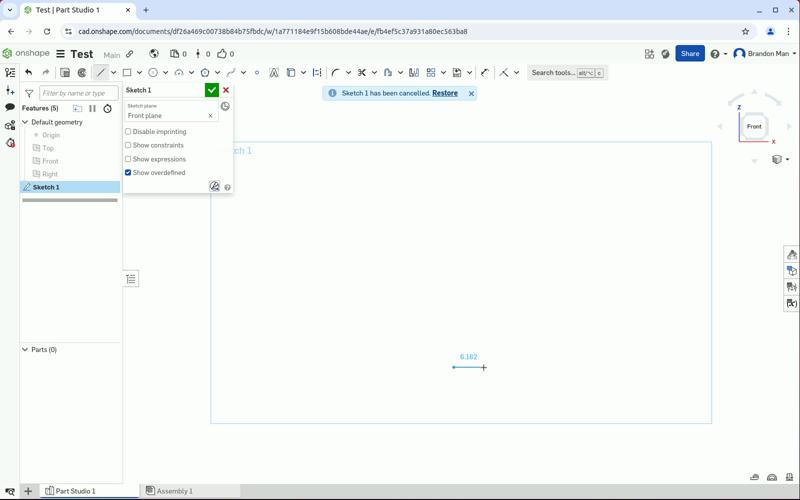
mouse_move(470, 367)
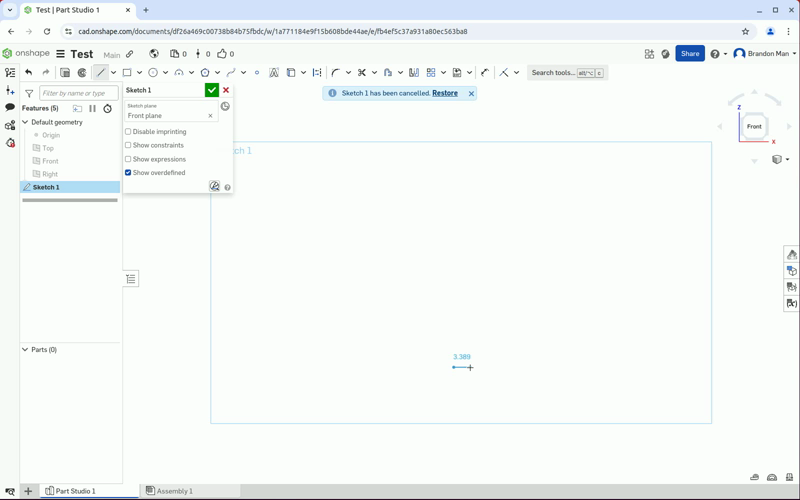
click(470, 367)
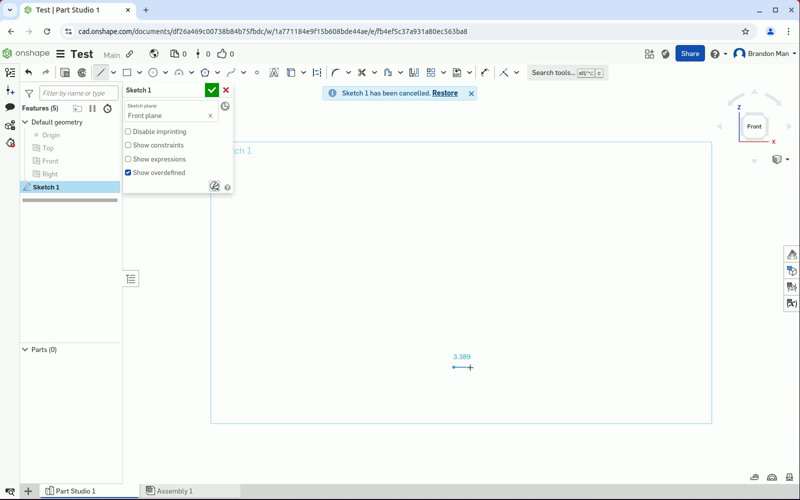
key_up(shift)
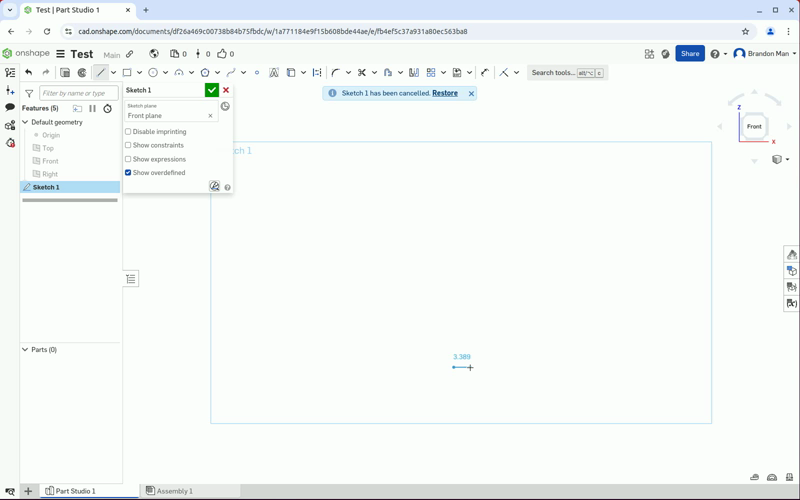
key_down(shift)
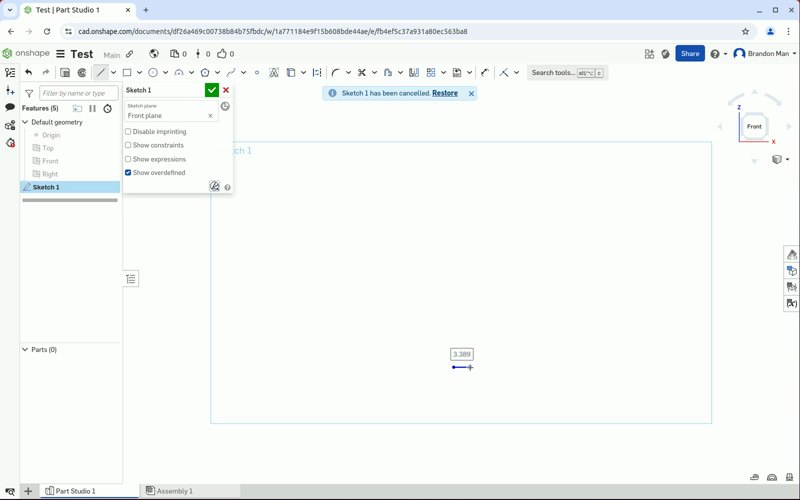
mouse_move(500, 367)
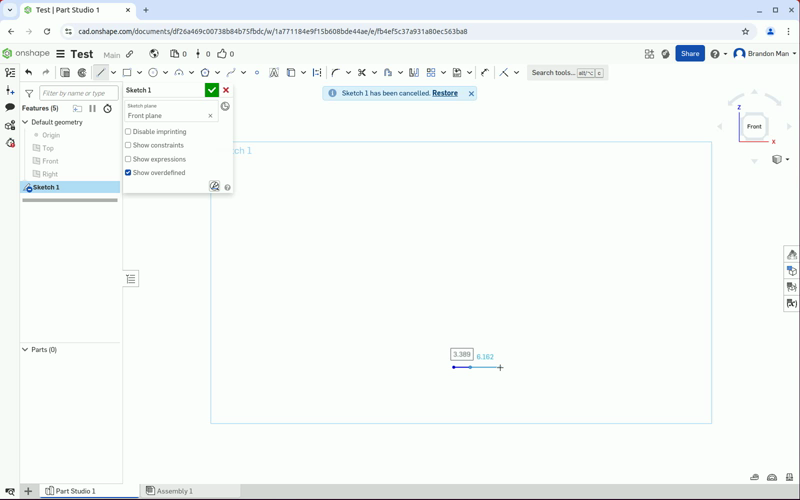
mouse_move(470, 356)
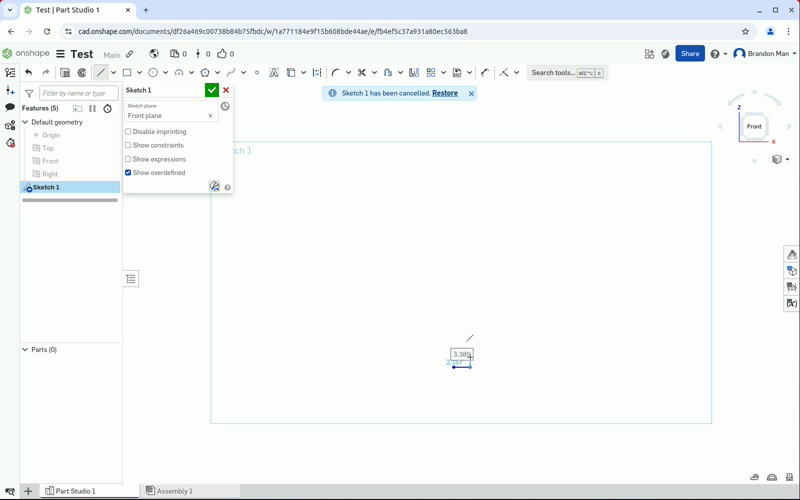
click(470, 356)
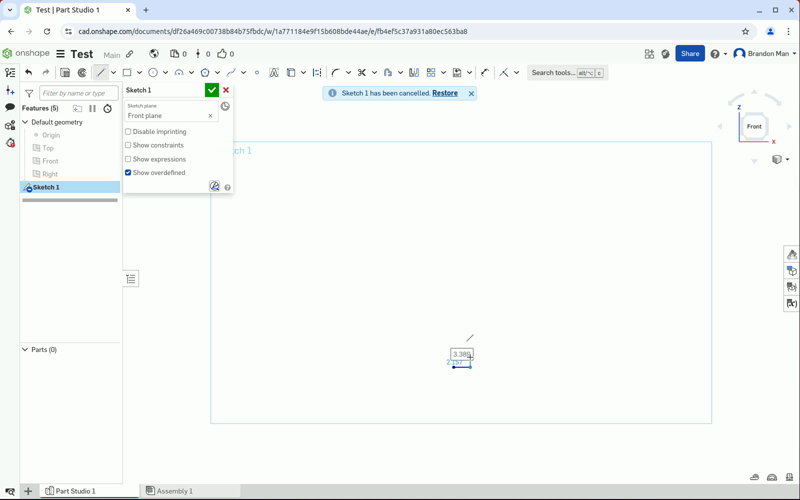
key_up(shift)
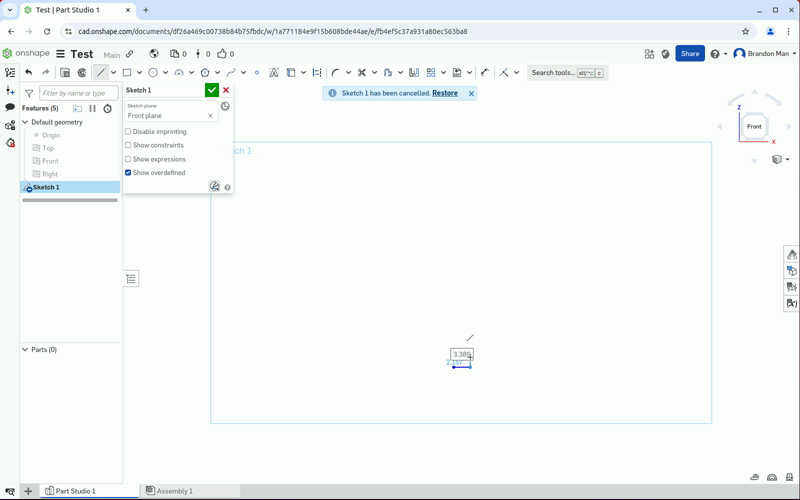
key_down(shift)
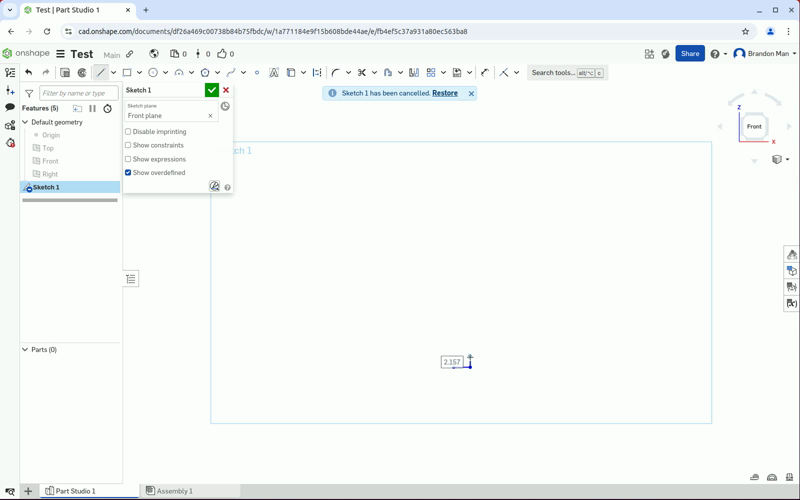
mouse_move(500, 356)
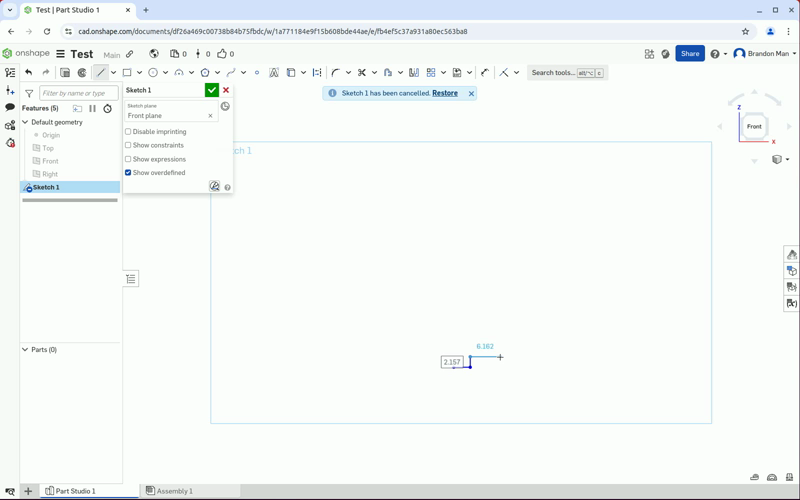
mouse_move(453, 357)
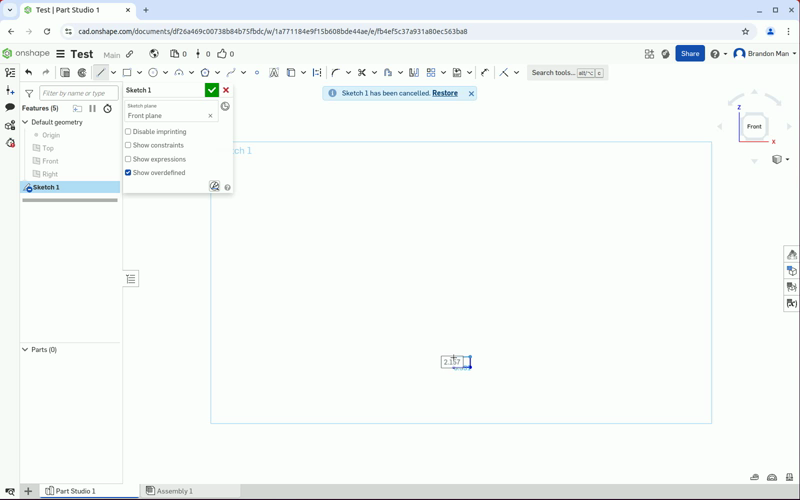
click(453, 357)
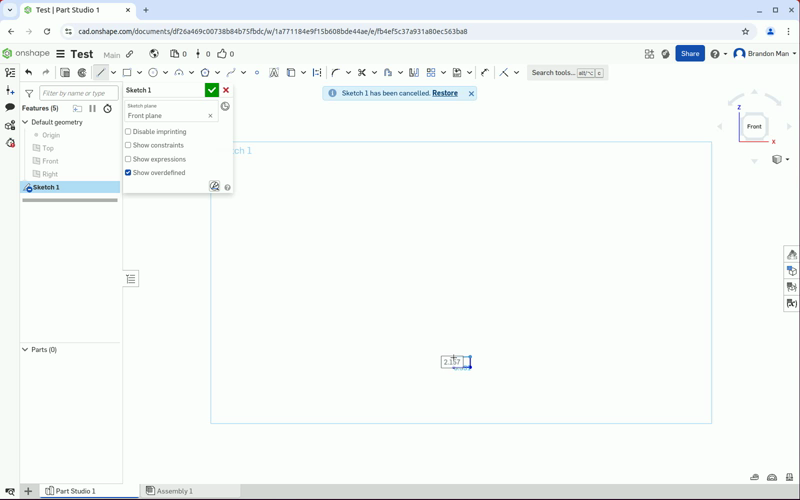
key_up(shift)
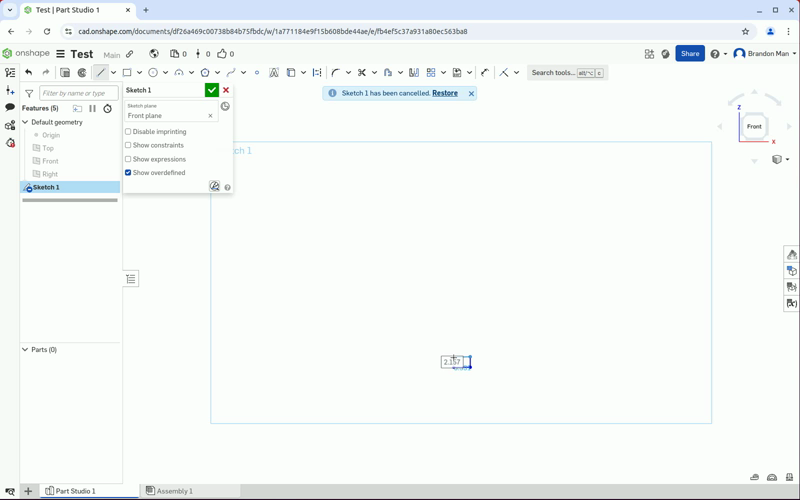
mouse_move(483, 357)
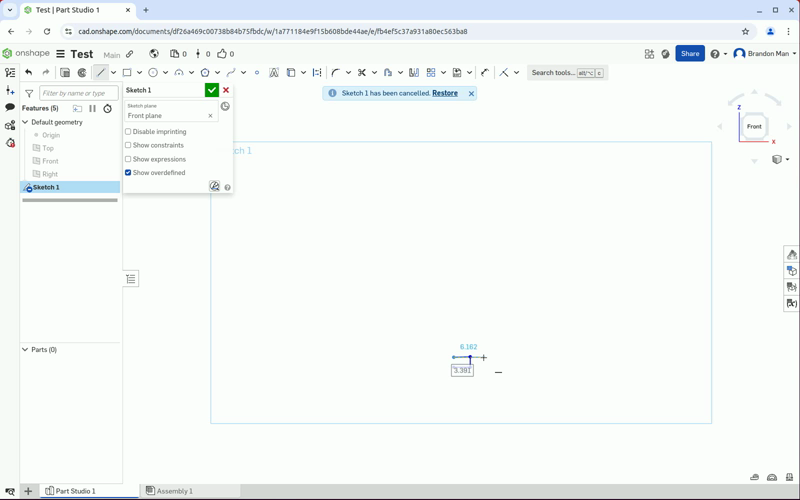
key_down(shift)
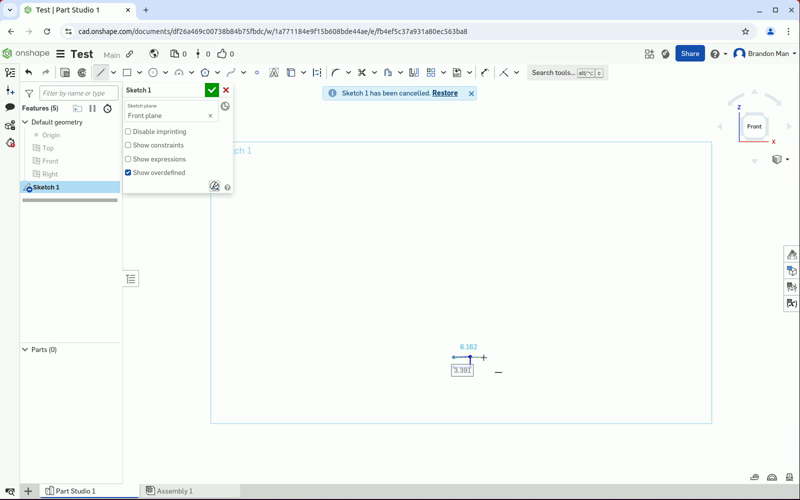
mouse_move(453, 367)
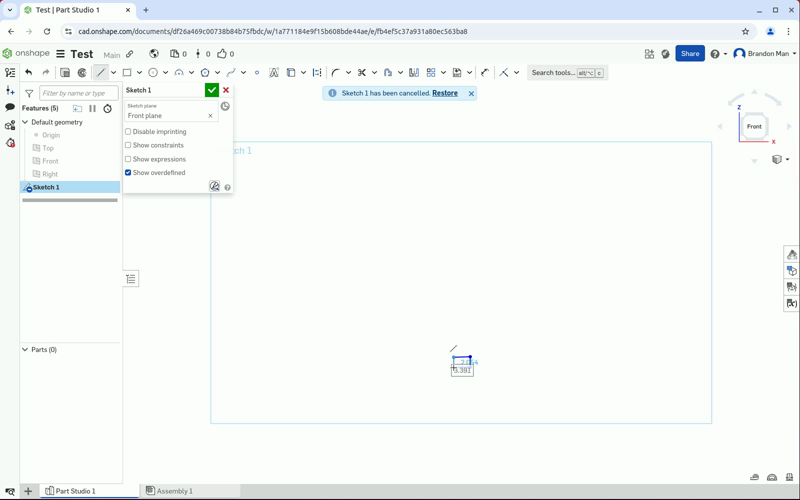
key_up(shift)
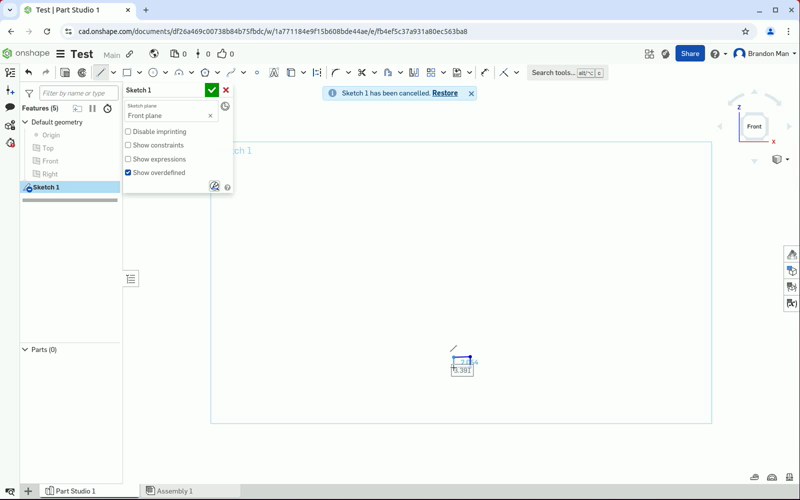
click(453, 367)
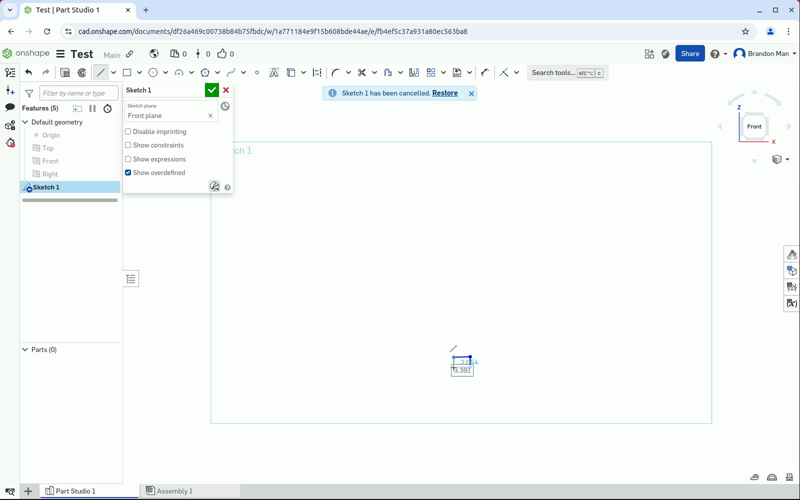
key(esc)
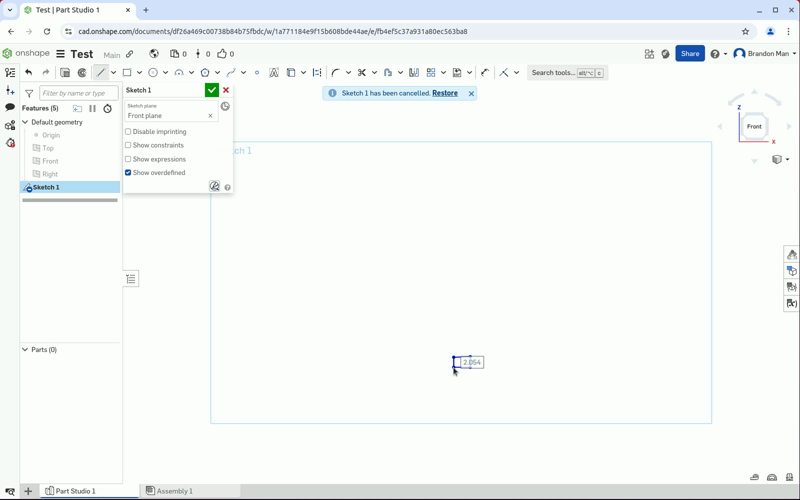
mouse_move(465, 363)
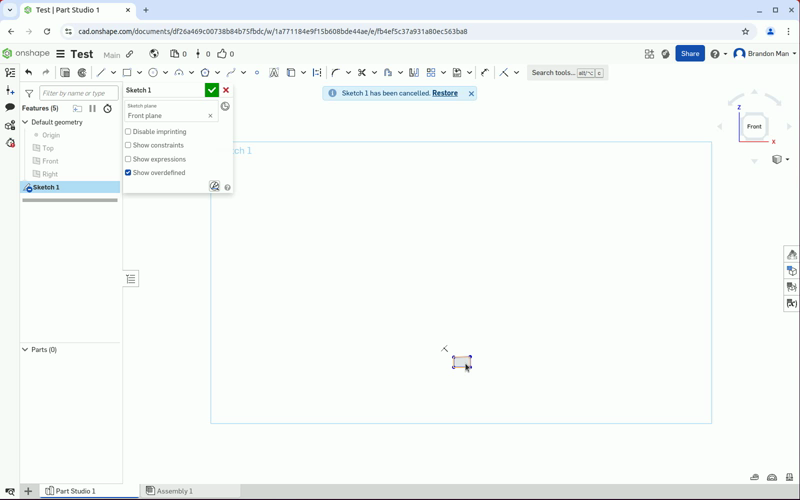
scroll(6)
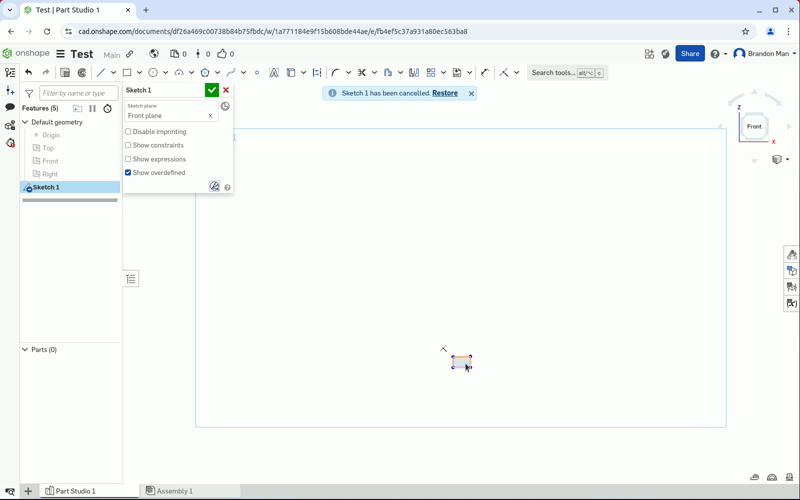
scroll(6)
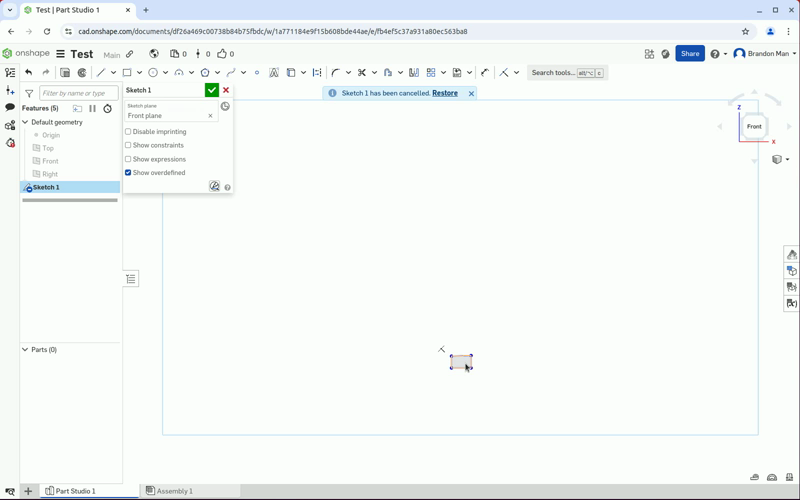
scroll(6)
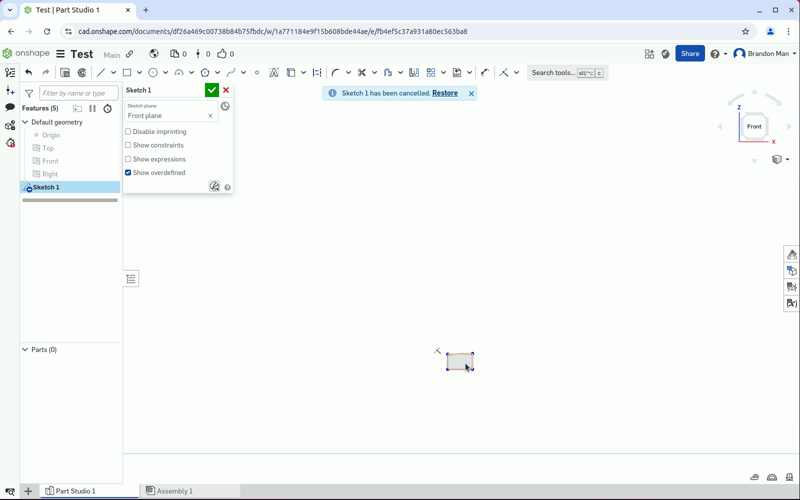
scroll(6)
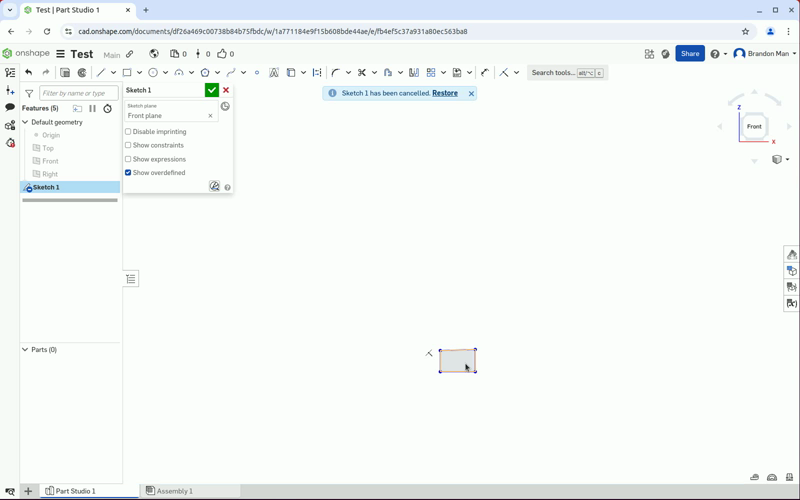
scroll(6)
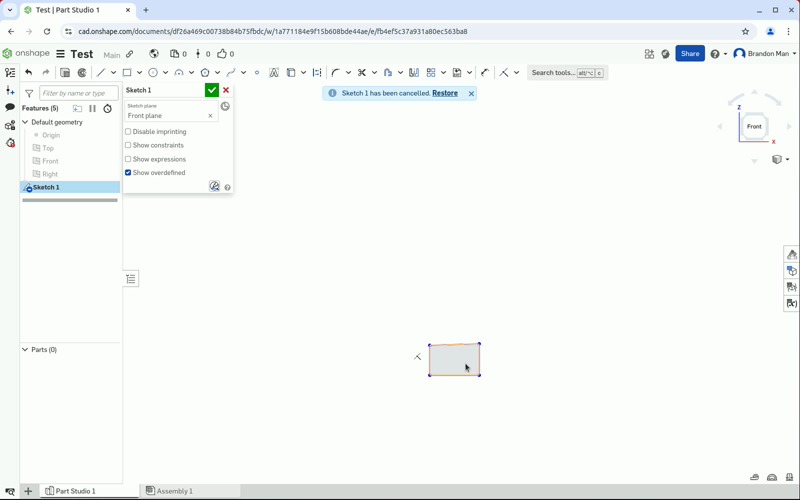
scroll(6)
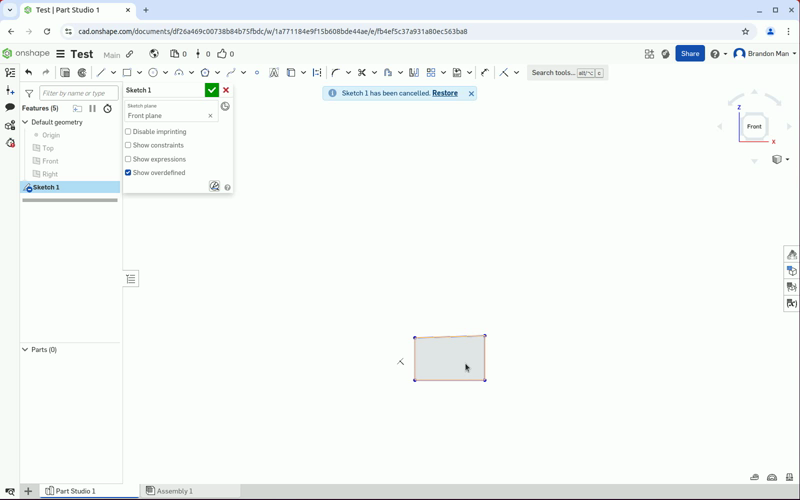
scroll(6)
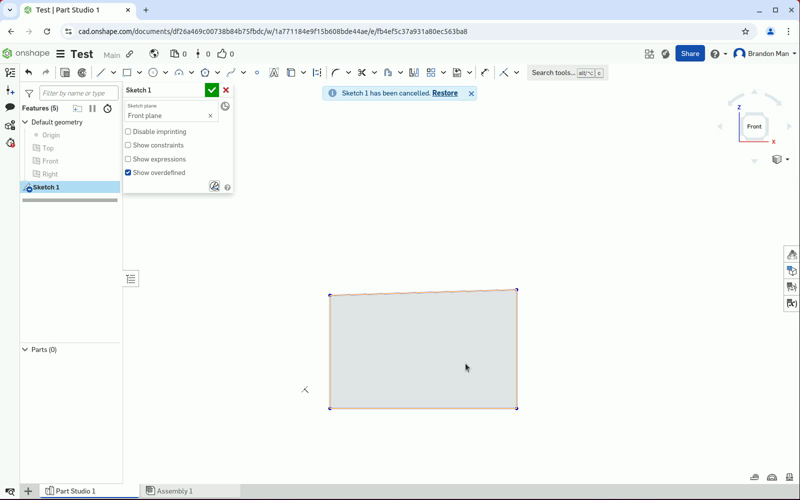
click(465, 363)
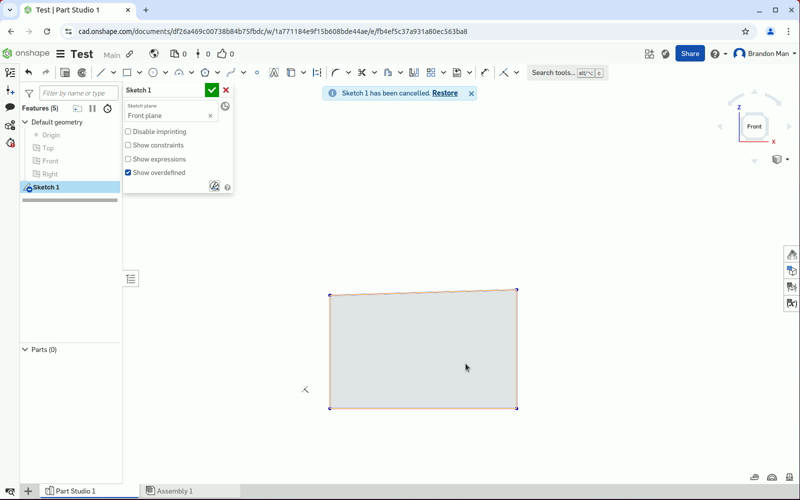
scroll(-6)
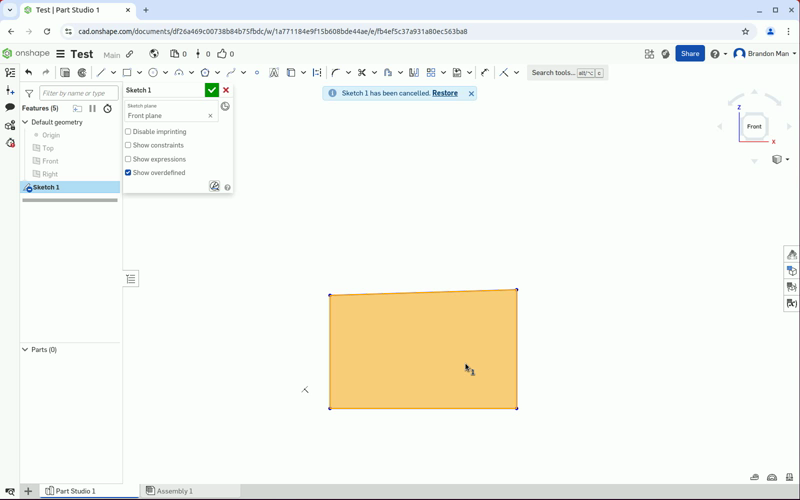
scroll(-6)
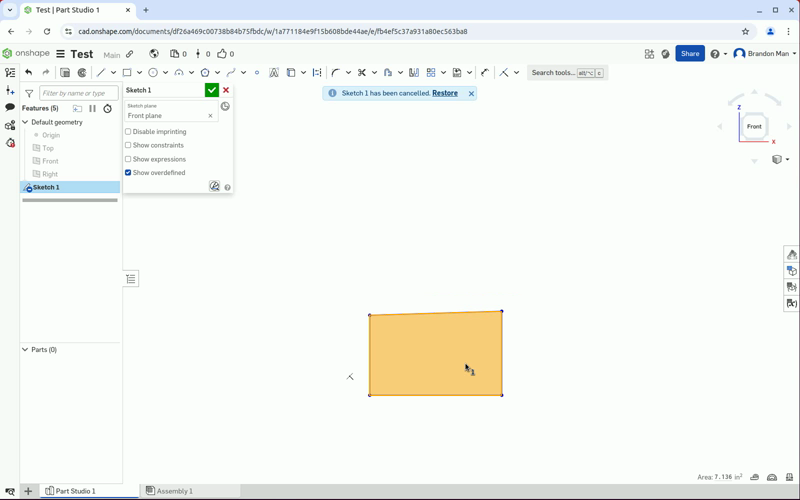
scroll(-6)
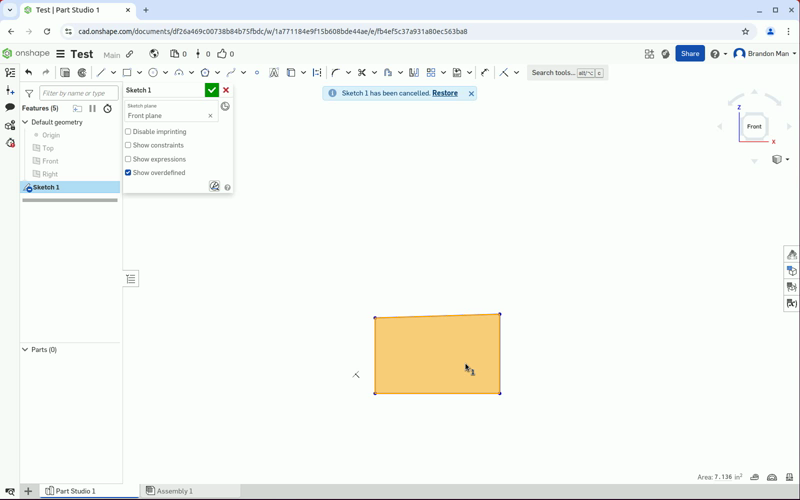
scroll(-6)
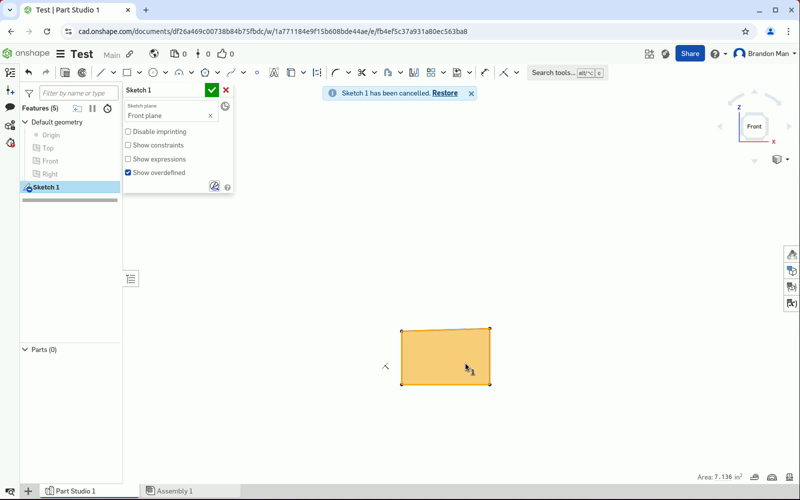
scroll(-6)
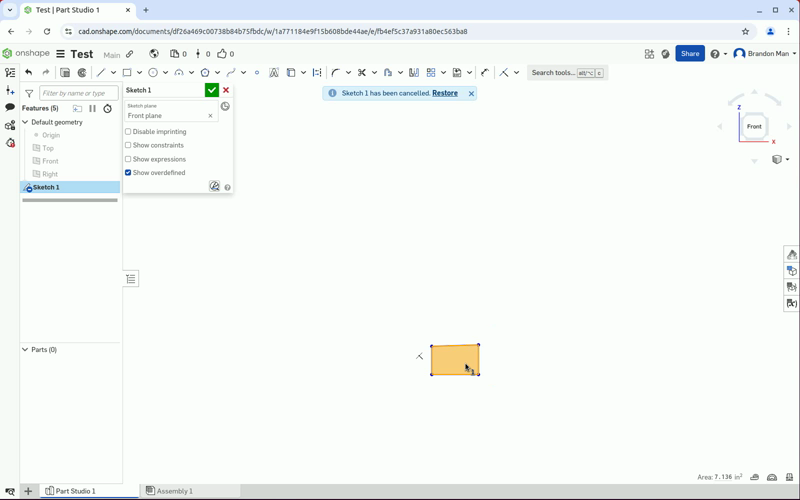
scroll(-6)
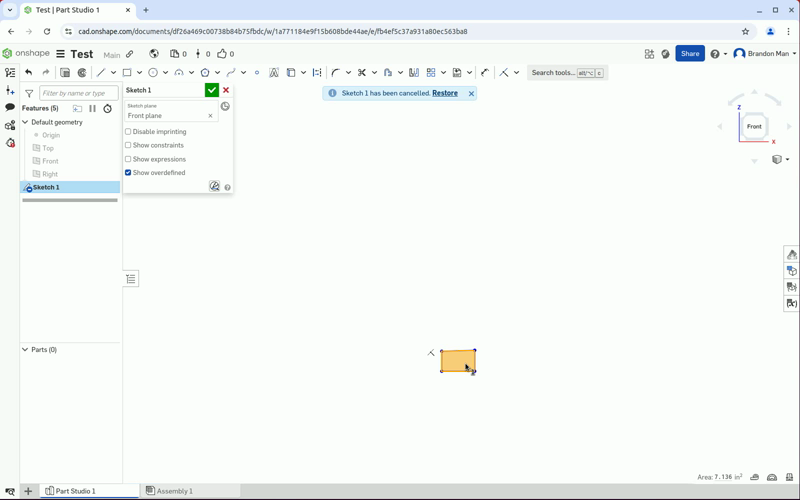
scroll(-6)
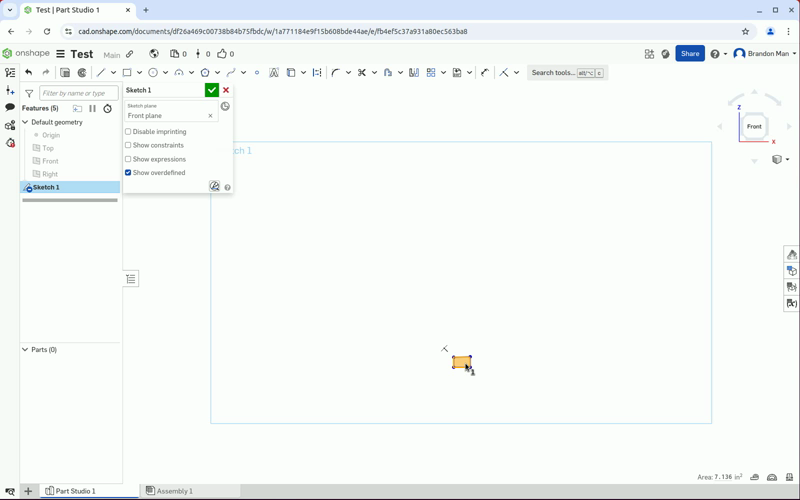
mouse_move(73, 352)
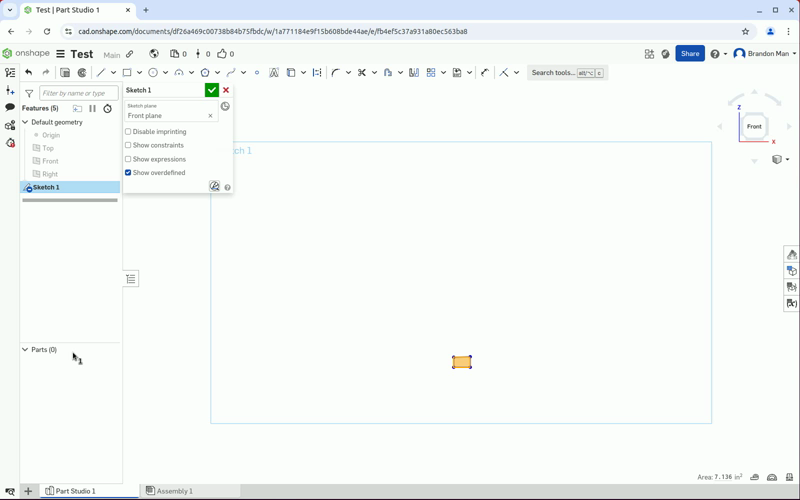
key(shift+y)
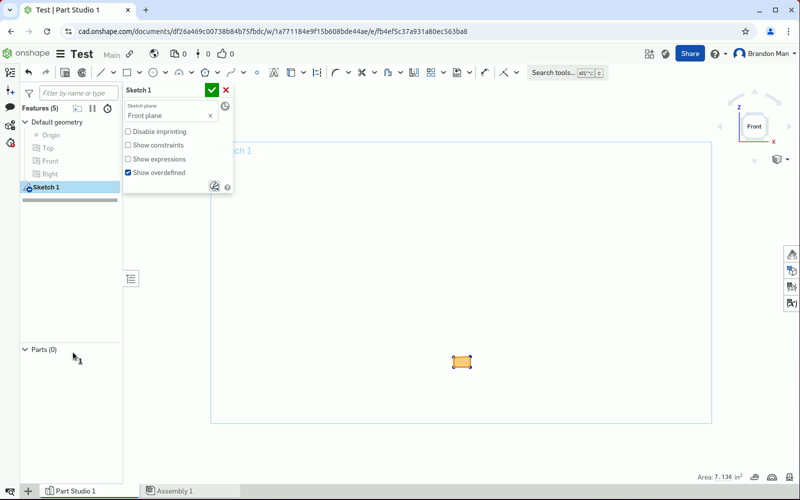
key(shift+e)
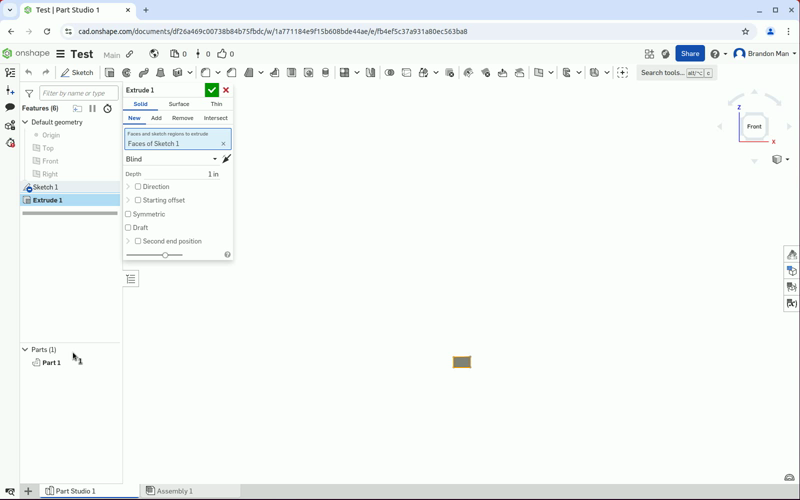
mouse_move(143, 106)
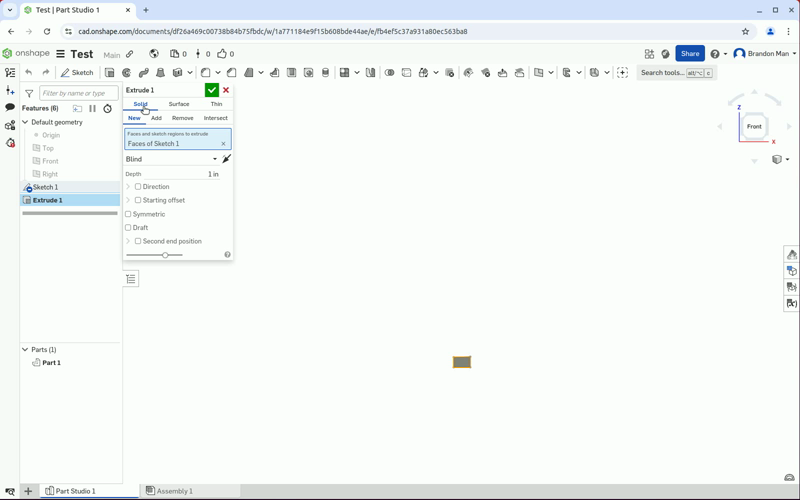
click(143, 106)
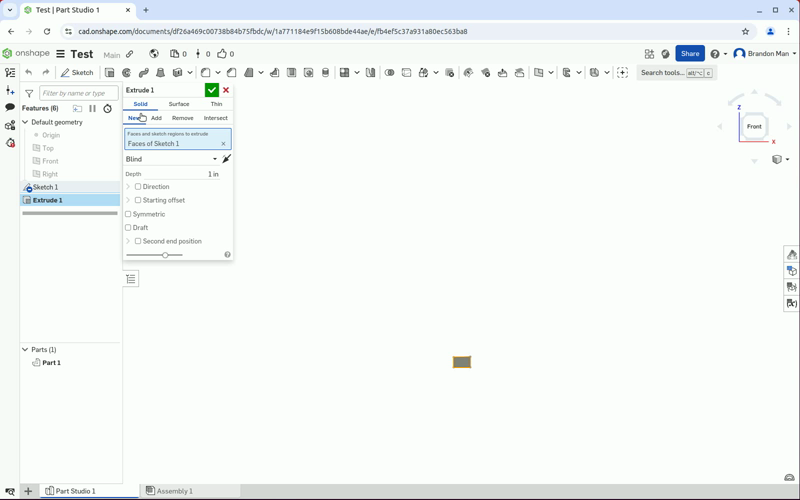
mouse_move(137, 120)
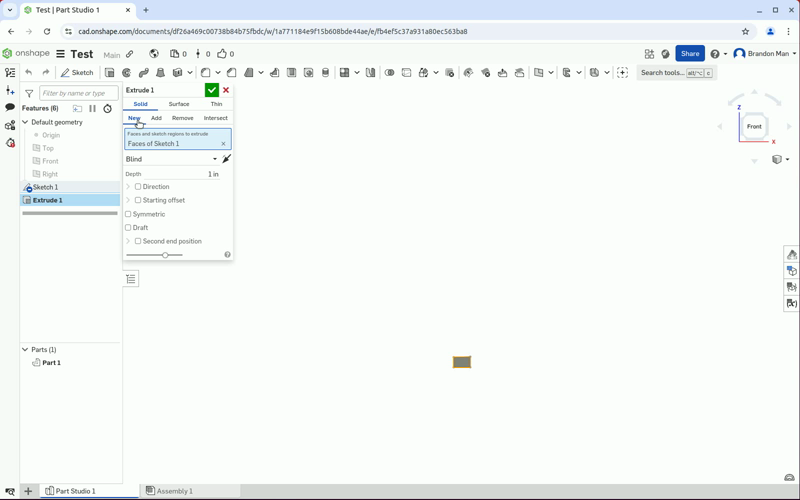
click(137, 120)
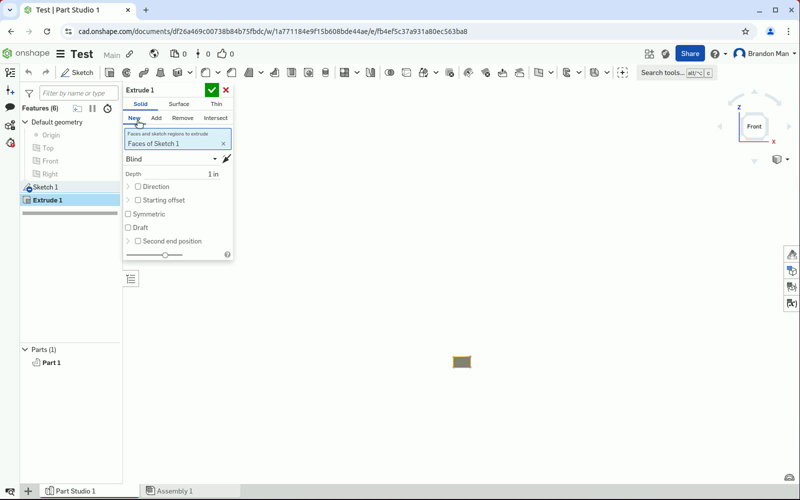
key(tab, 4)
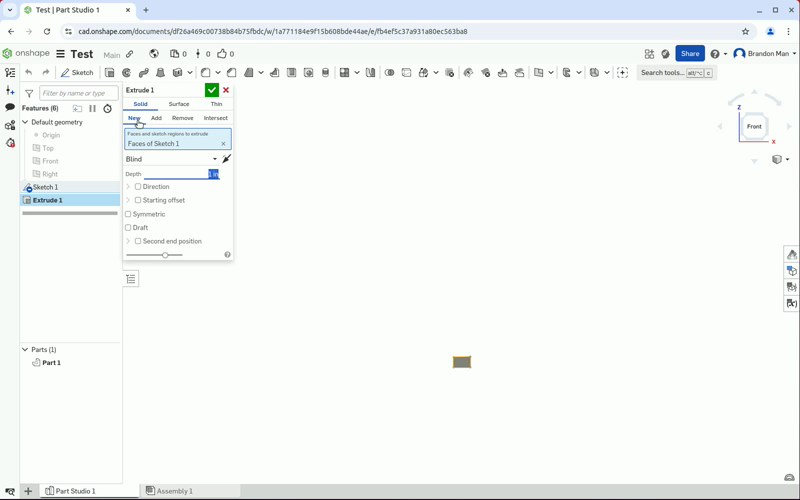
text(2.166)
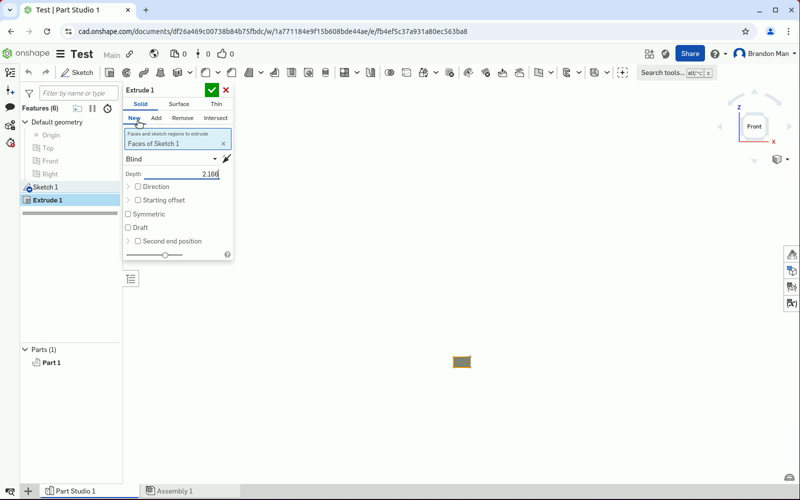
key(enter)
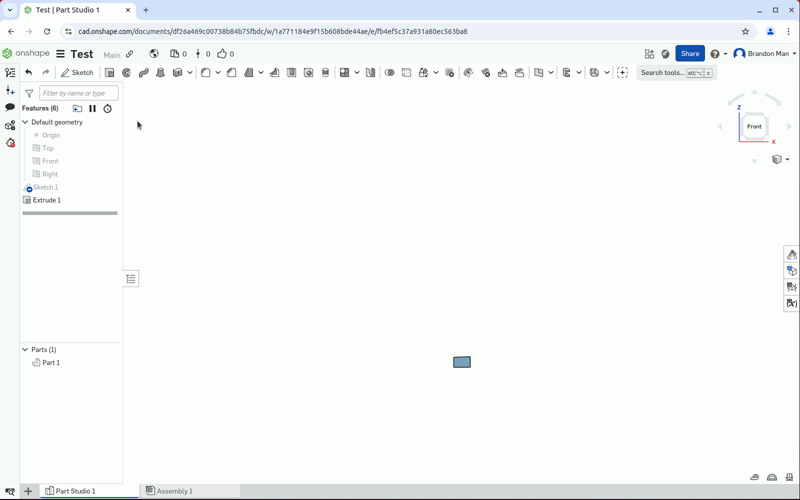
key(shift+h)
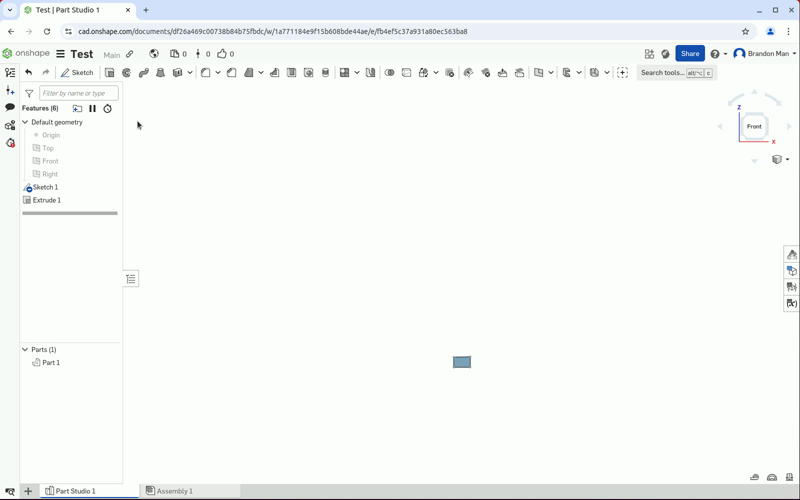
key(shift+h)
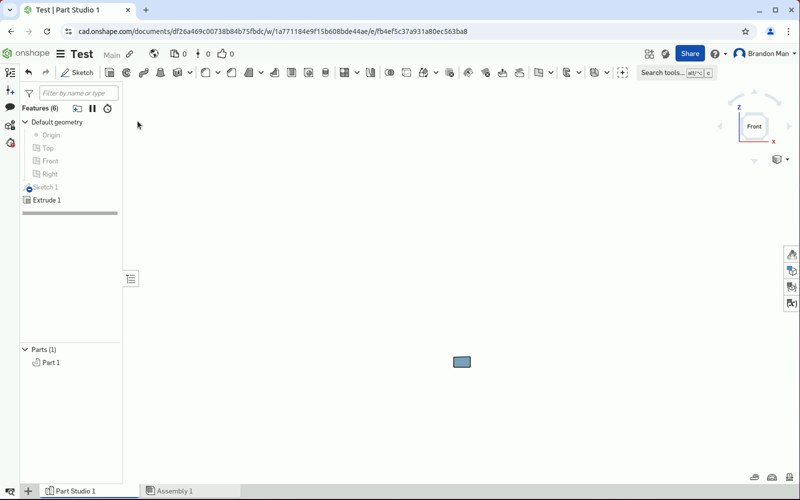
mouse_move(73, 189)
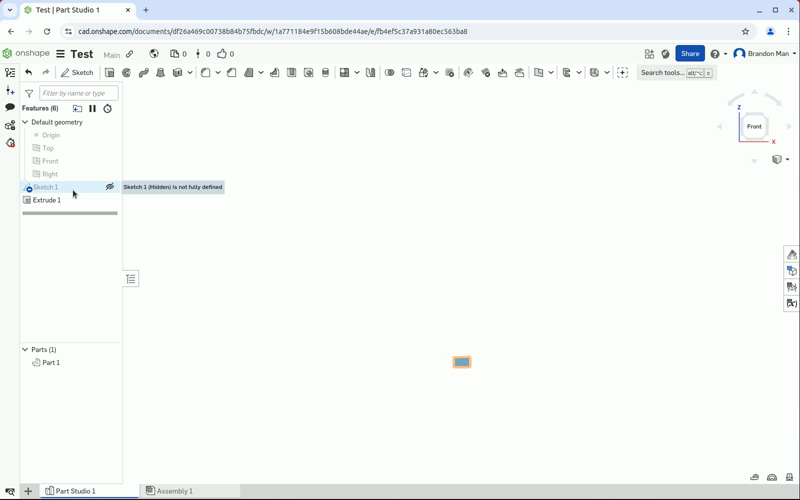
click(73, 189)
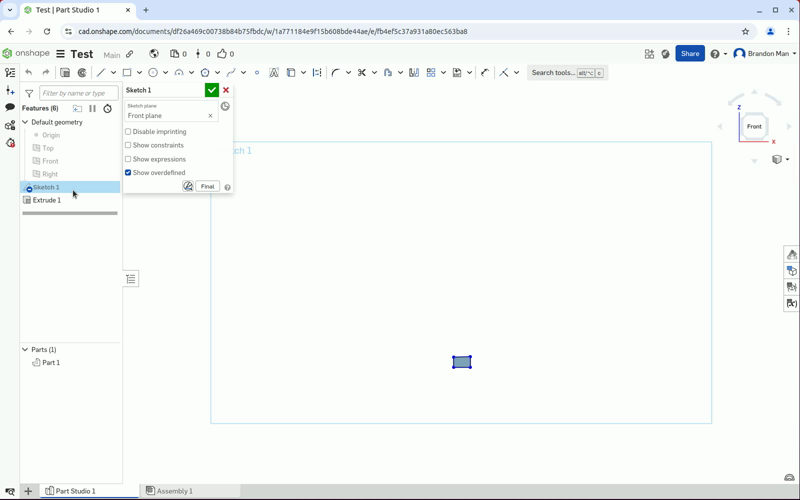
mouse_move(229, 92)
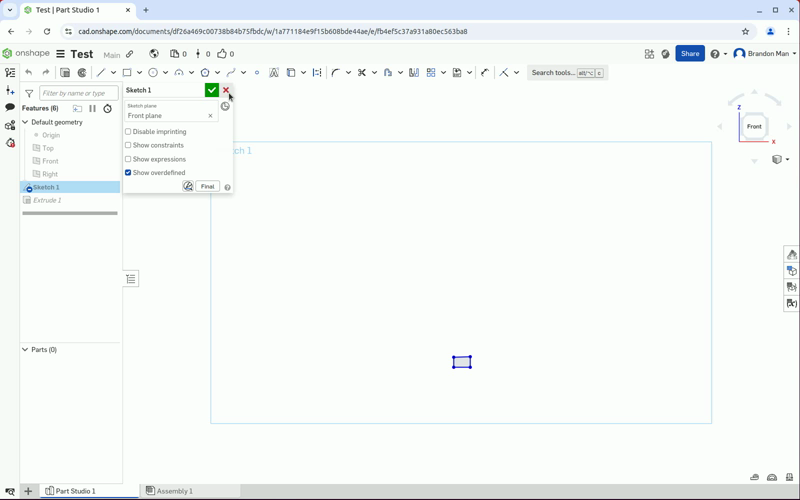
click(229, 92)
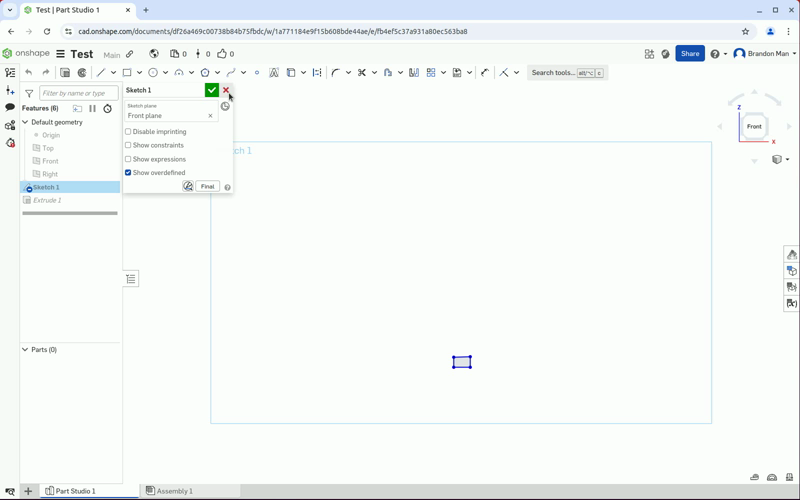
key(shift+s)
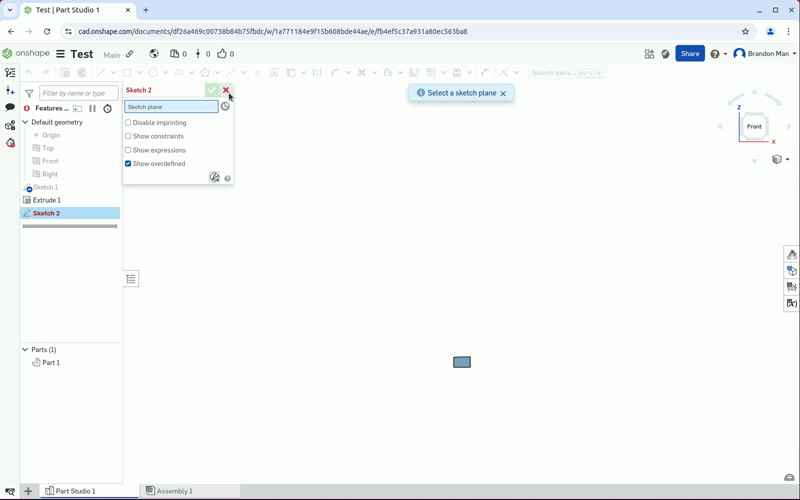
mouse_move(73, 163)
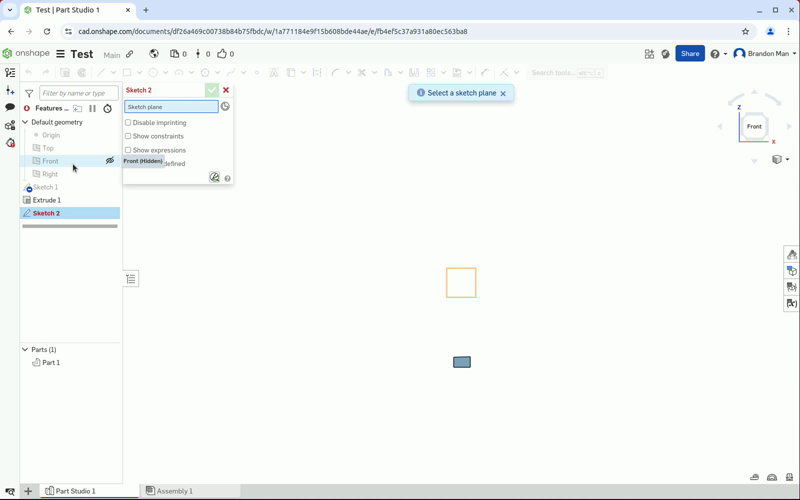
click(73, 163)
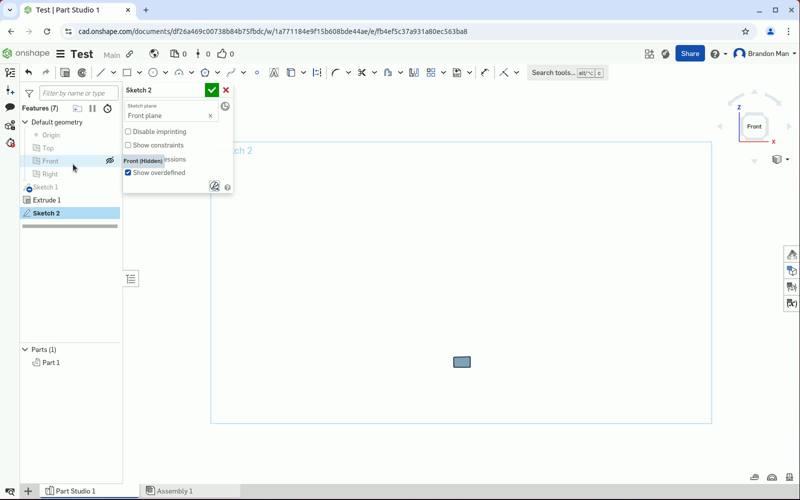
mouse_move(73, 352)
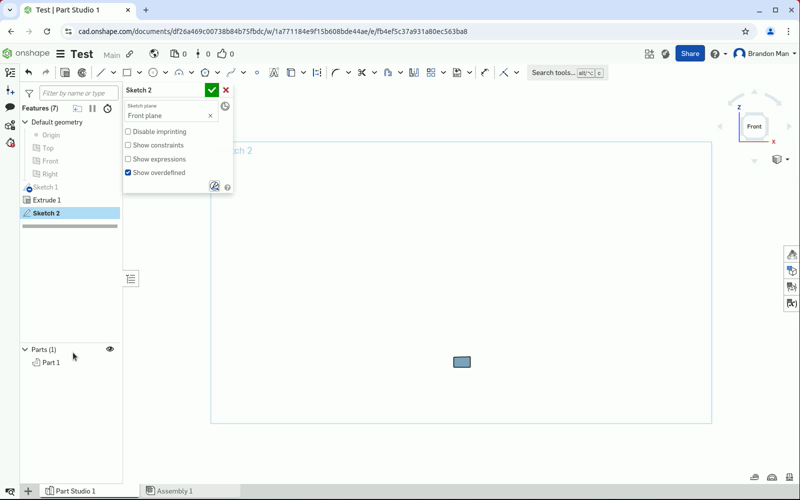
key(y)
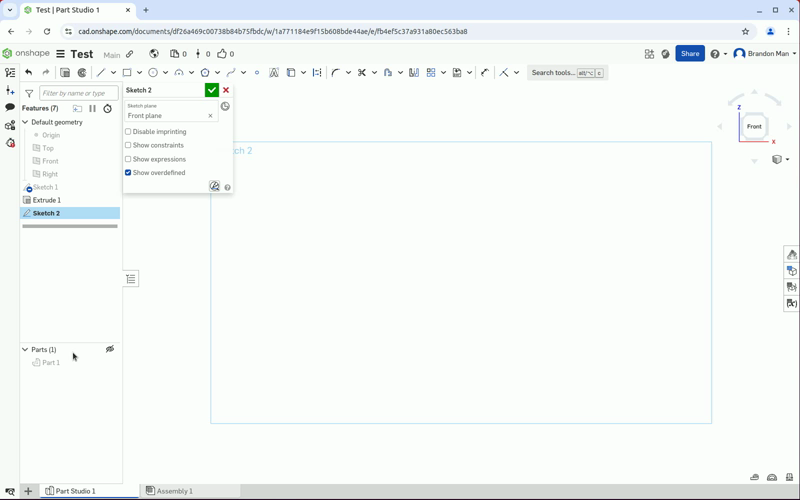
key(l)
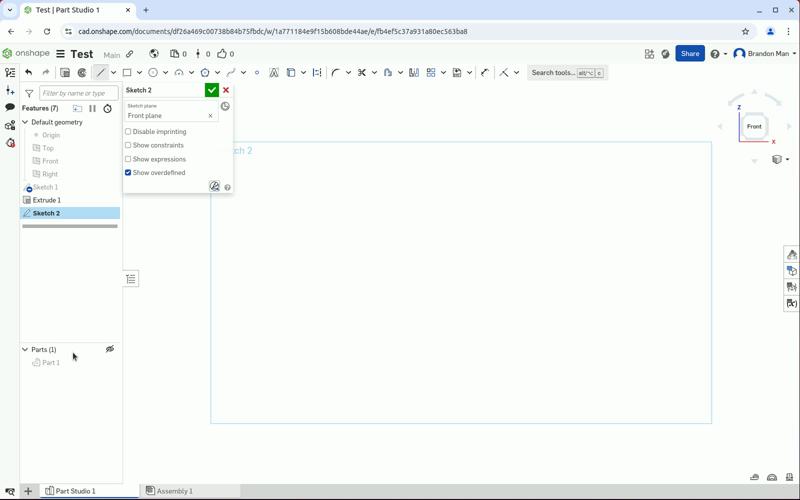
key_down(shift)
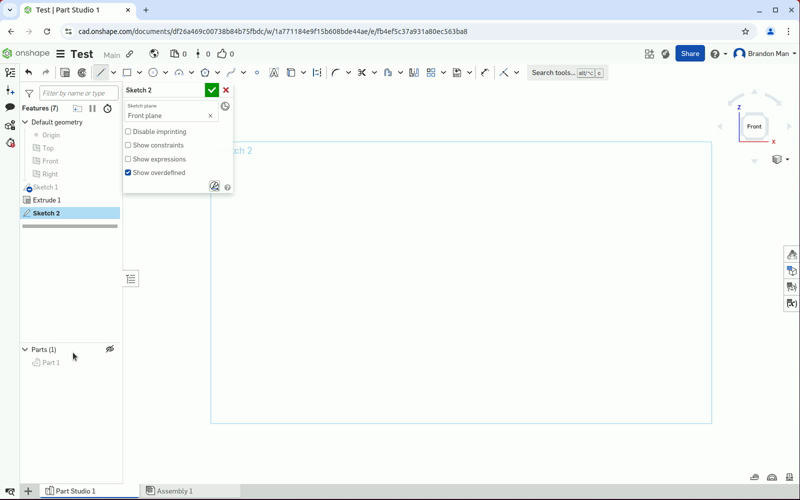
mouse_move(423, 395)
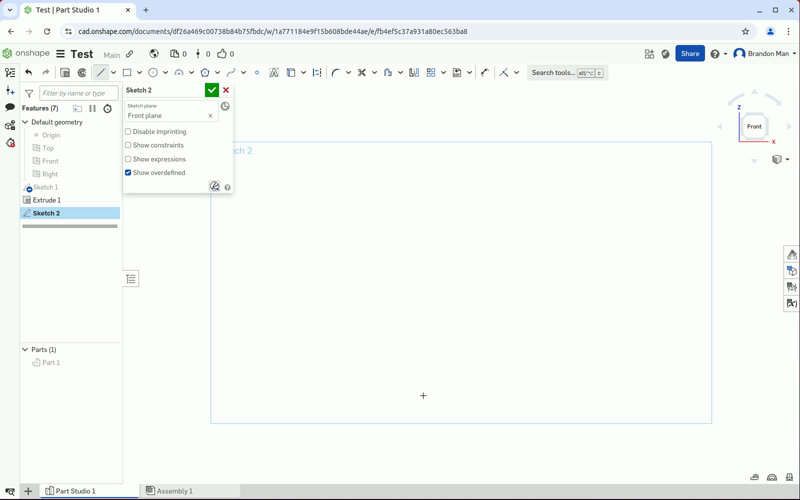
click(423, 395)
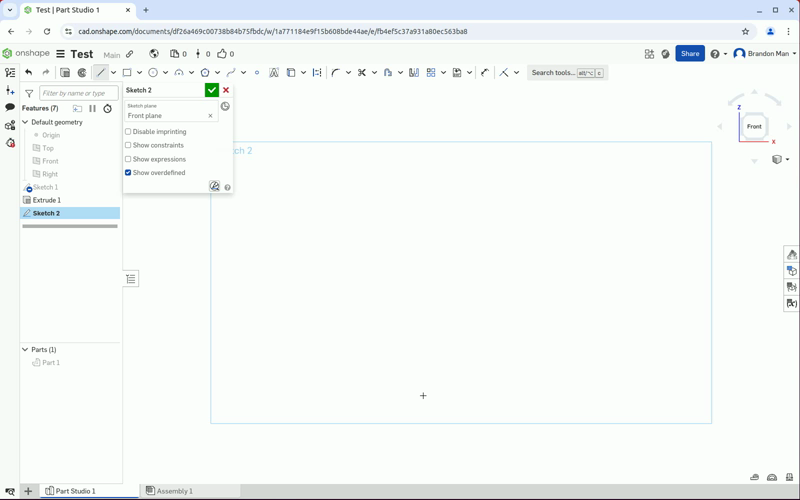
key_up(shift)
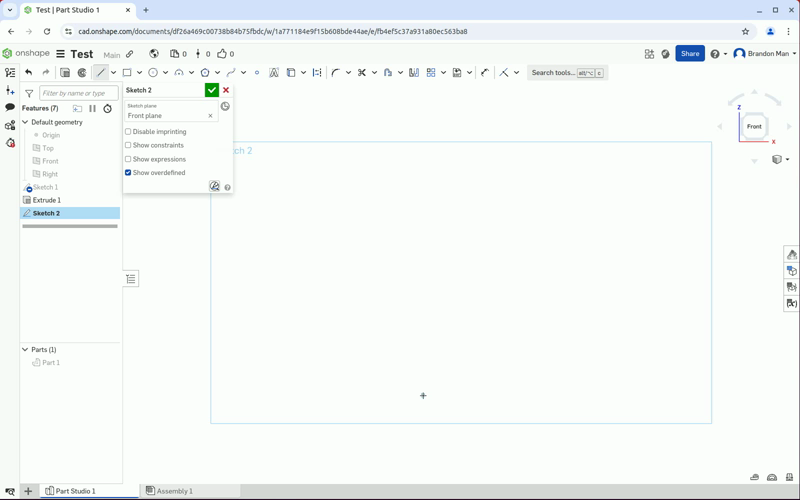
key_down(shift)
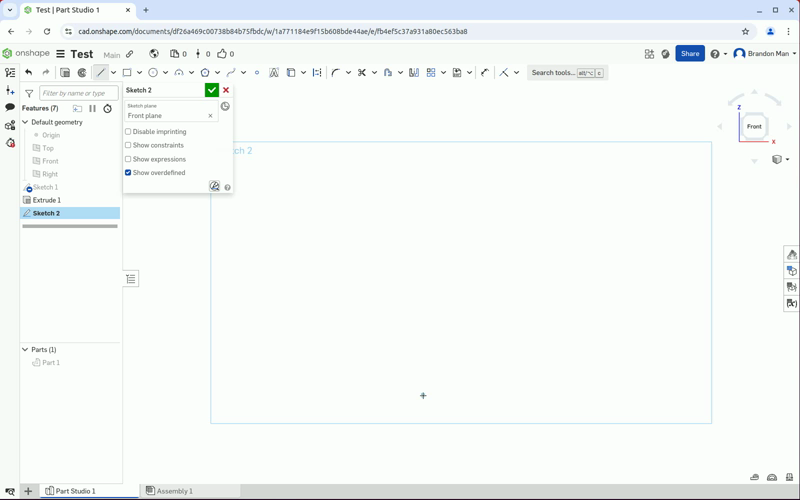
mouse_move(499, 395)
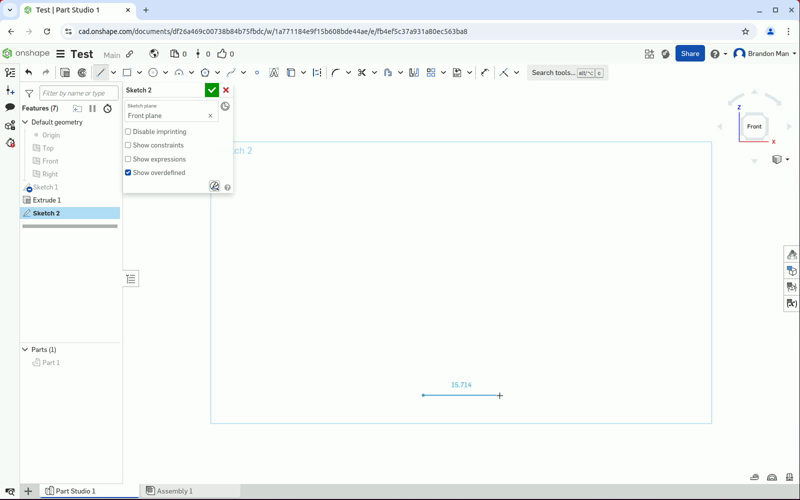
click(499, 395)
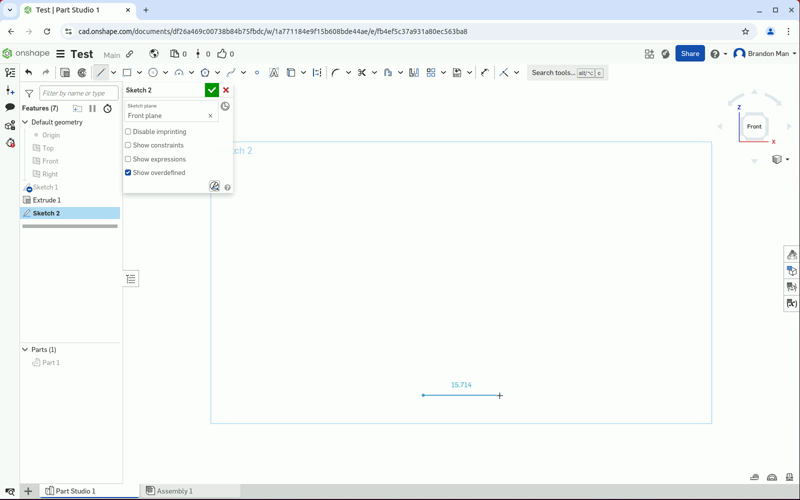
key_up(shift)
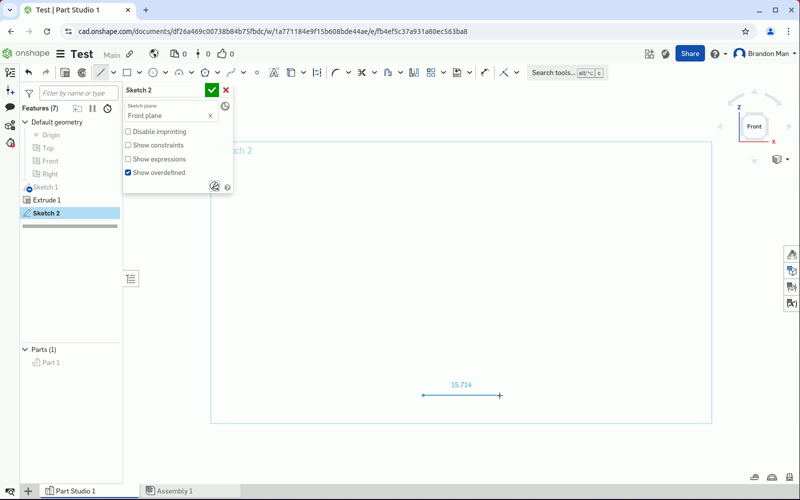
key_down(shift)
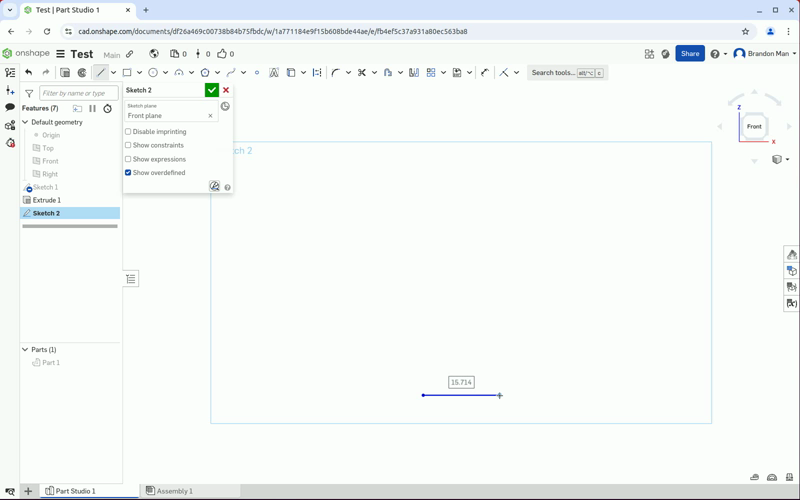
mouse_move(529, 395)
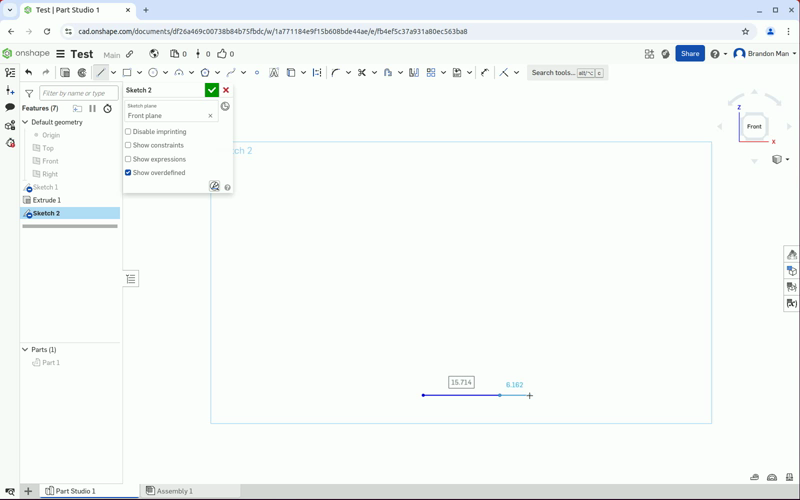
mouse_move(487, 366)
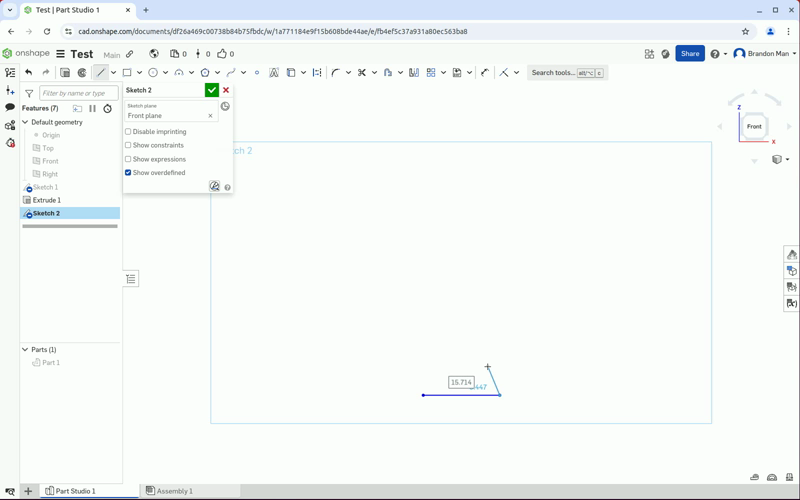
click(487, 366)
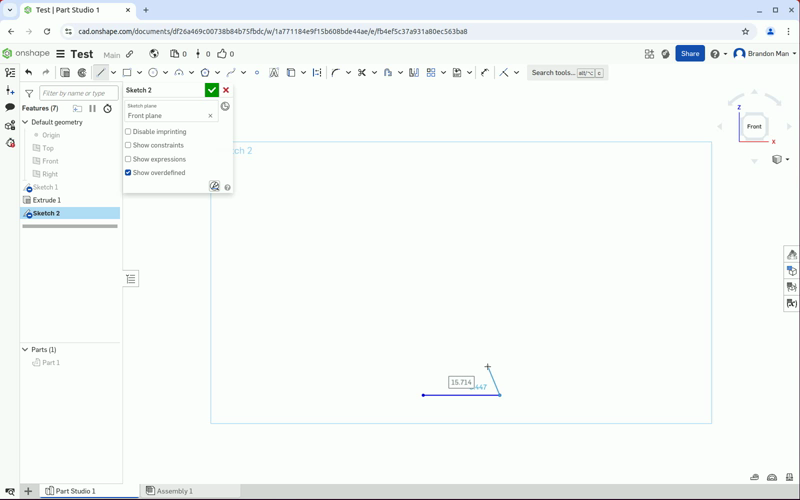
key_up(shift)
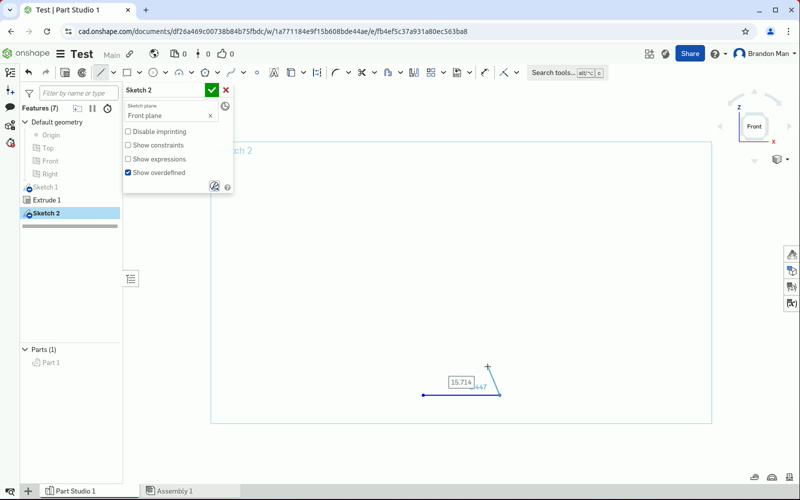
key_down(shift)
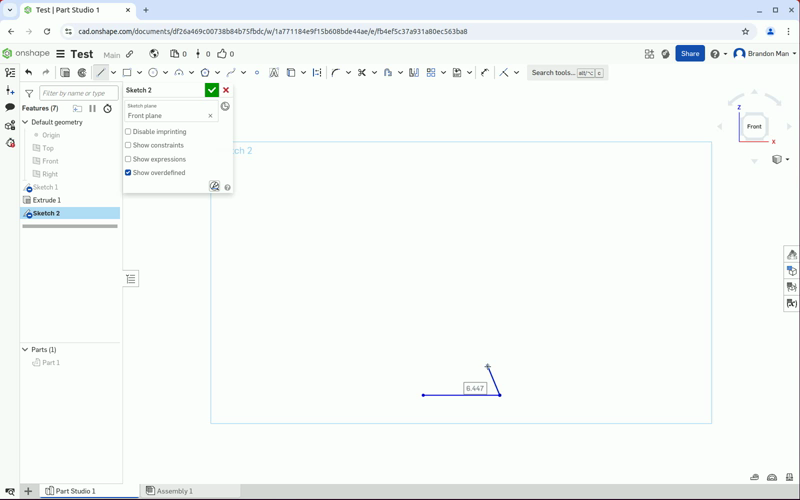
mouse_move(517, 366)
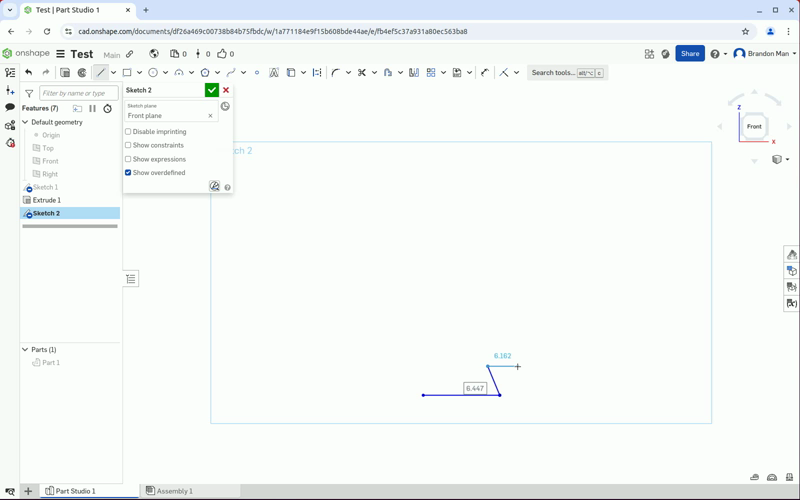
mouse_move(470, 366)
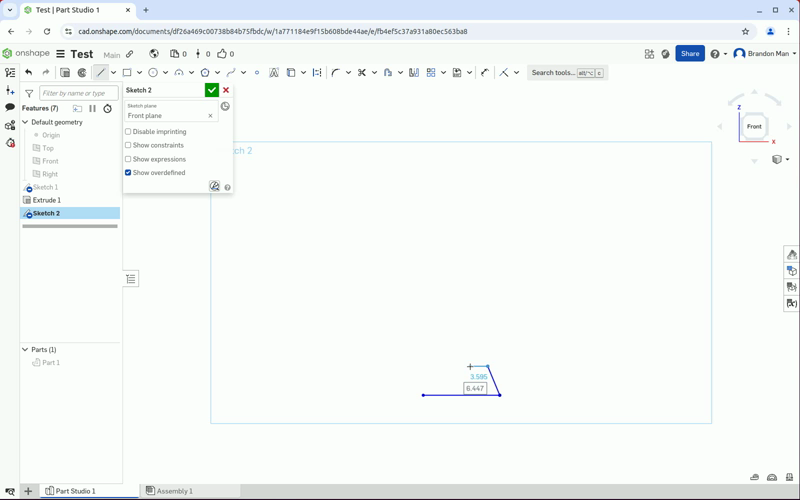
click(470, 366)
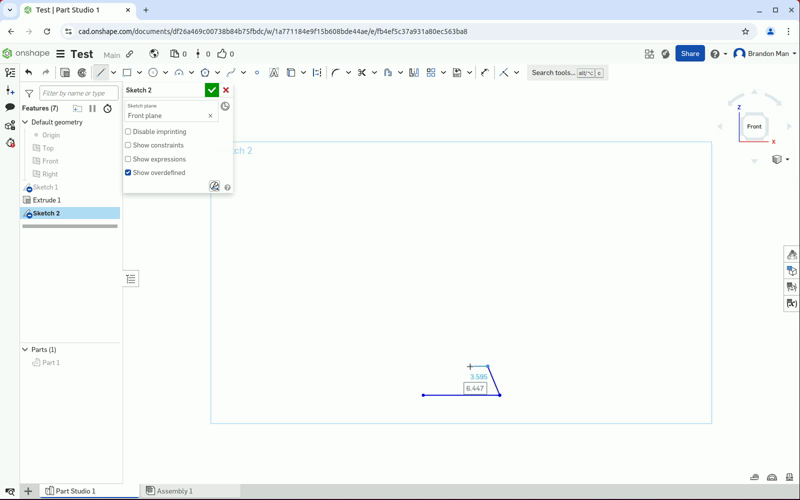
key_up(shift)
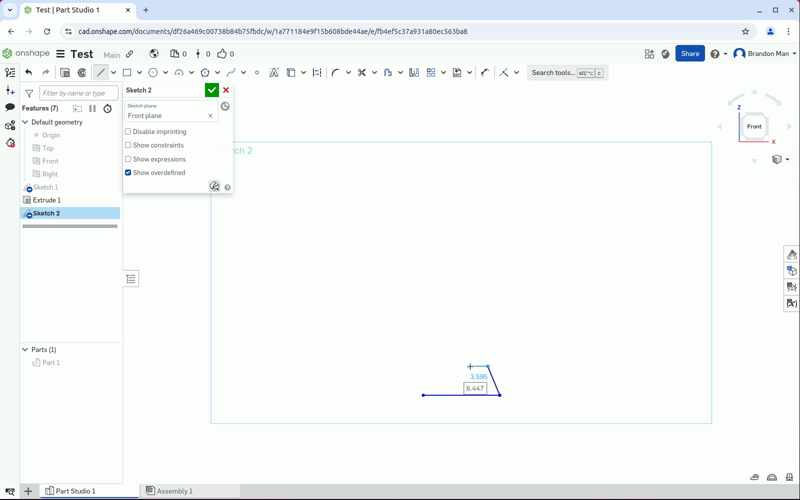
key_down(shift)
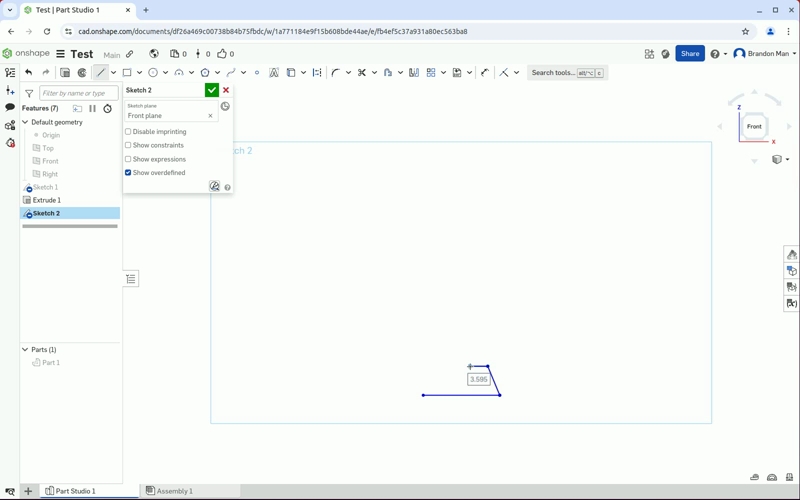
mouse_move(500, 366)
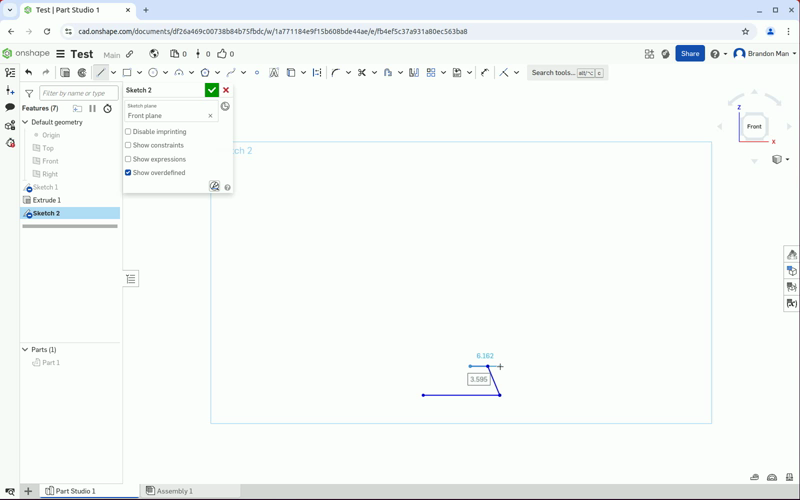
mouse_move(454, 366)
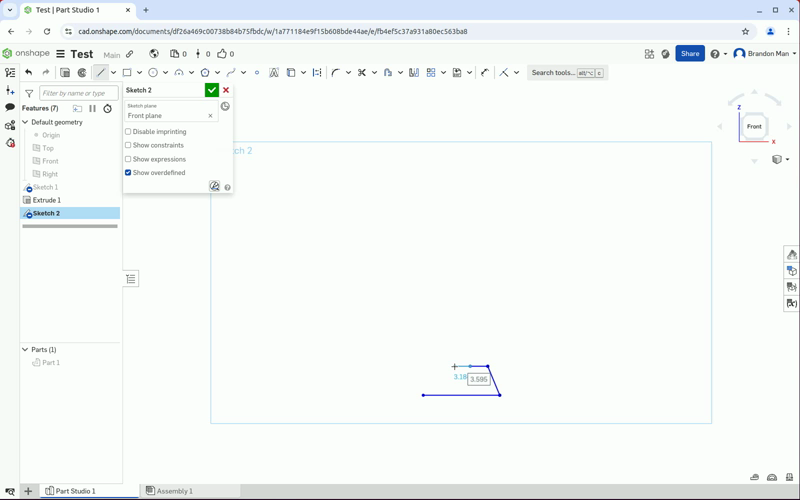
click(454, 366)
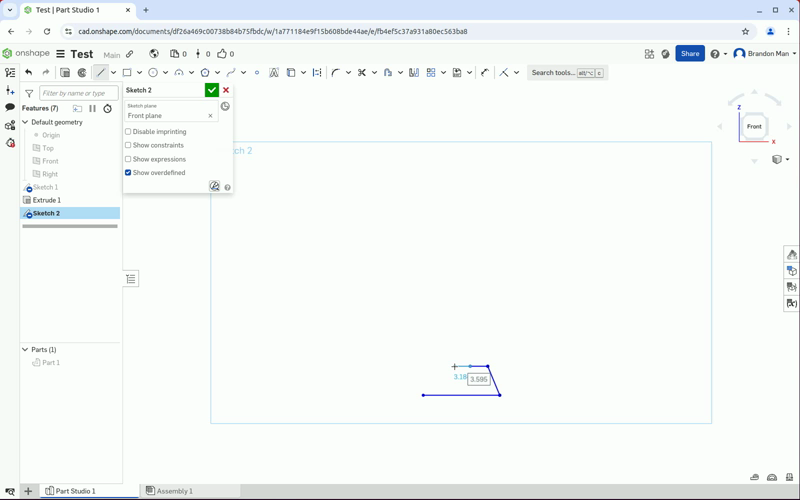
key_up(shift)
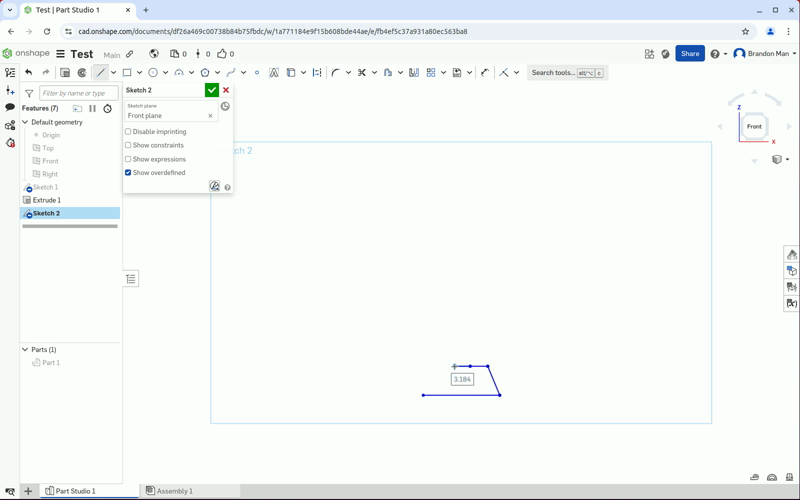
key_down(shift)
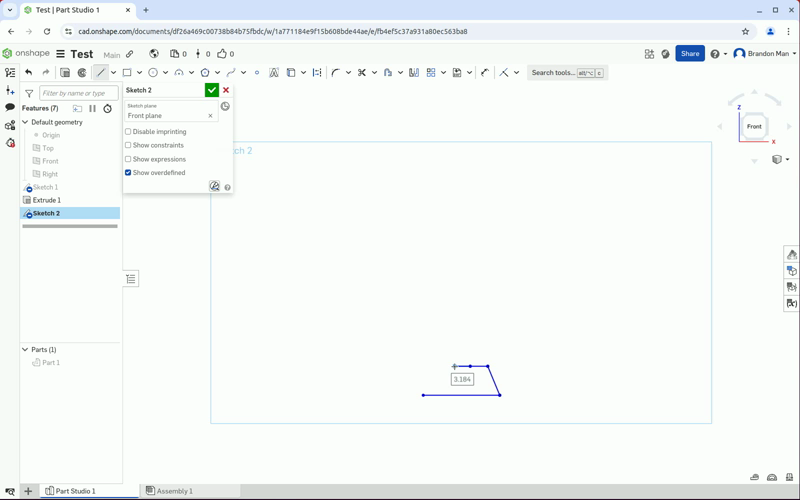
mouse_move(484, 366)
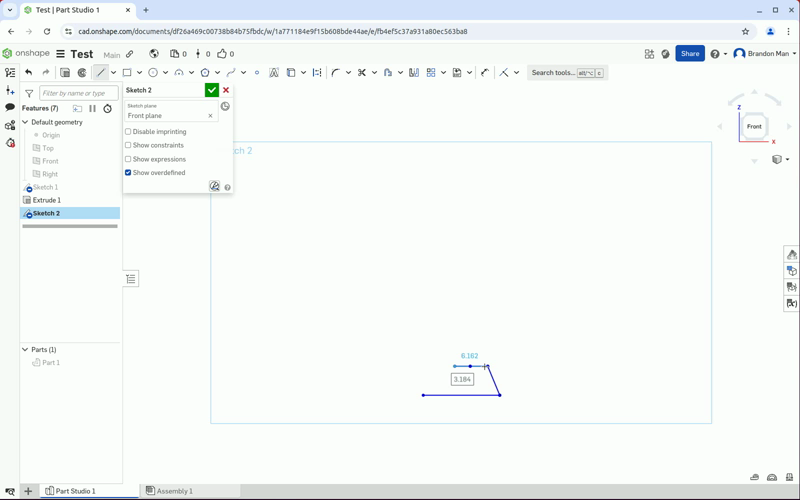
mouse_move(436, 366)
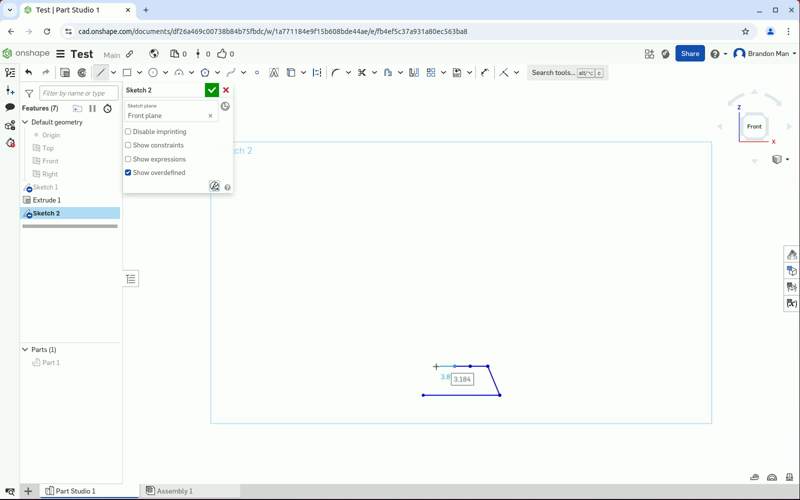
click(436, 366)
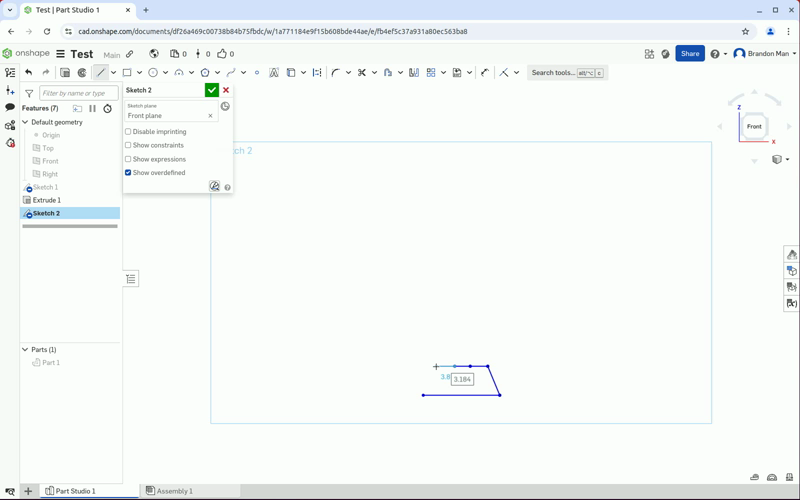
key_up(shift)
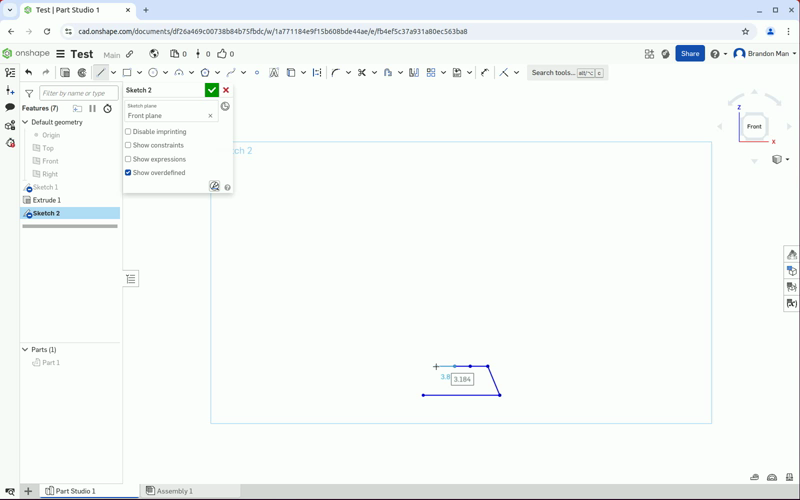
mouse_move(466, 366)
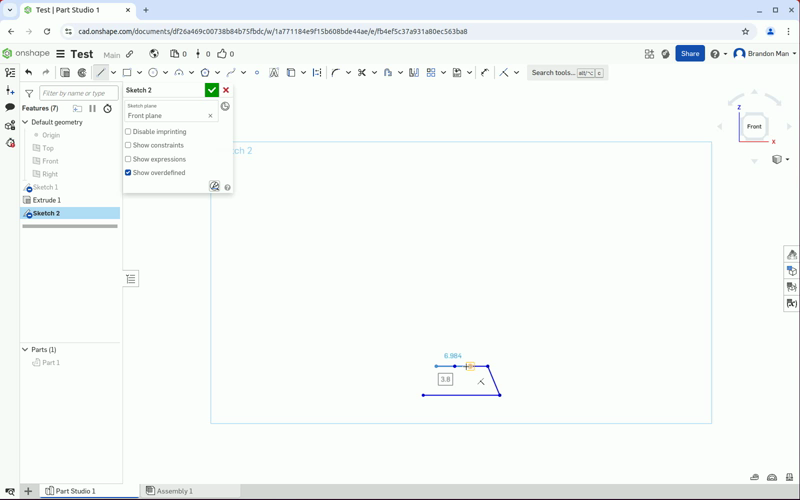
key_down(shift)
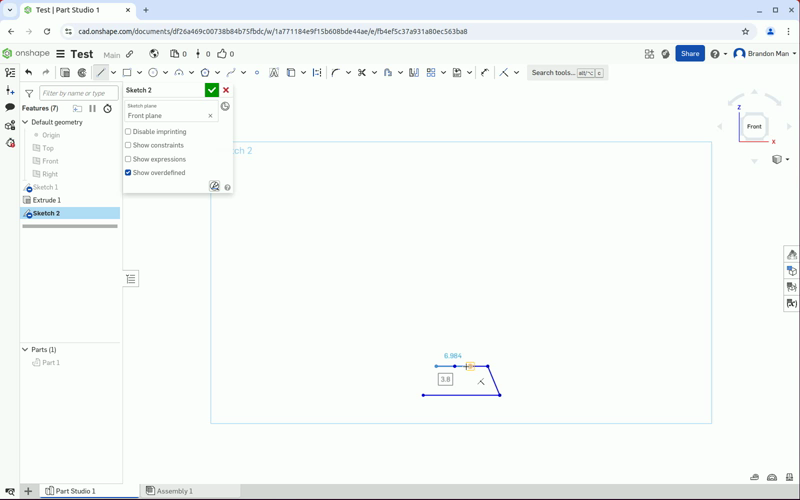
mouse_move(423, 395)
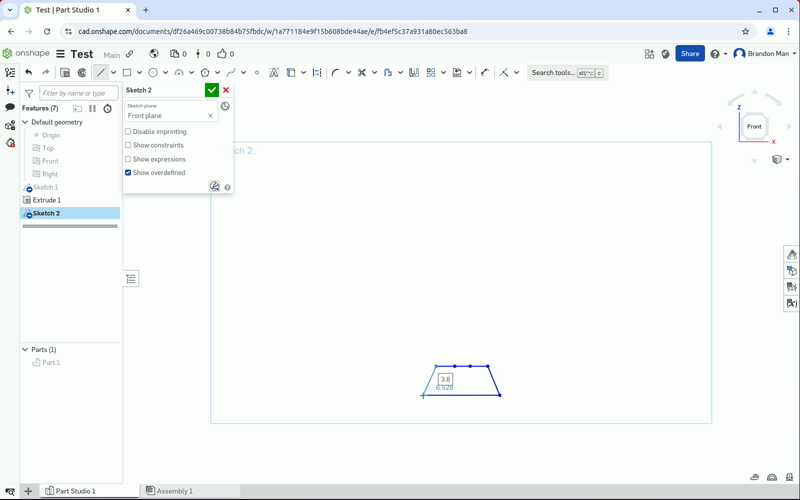
key_up(shift)
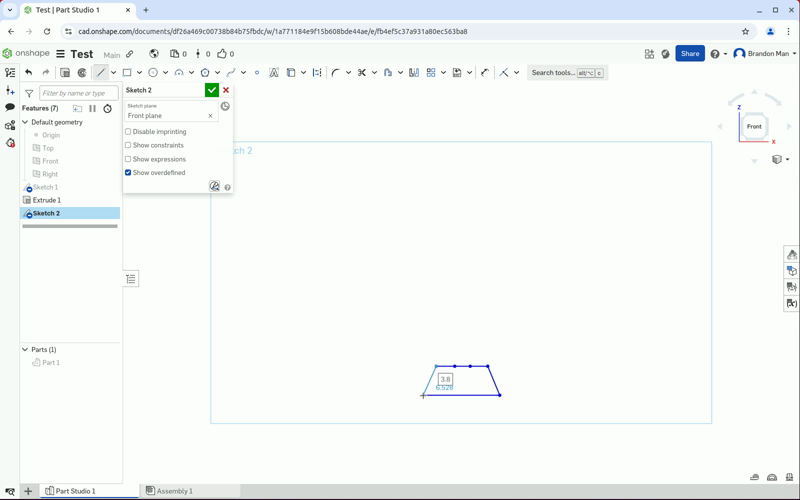
click(423, 395)
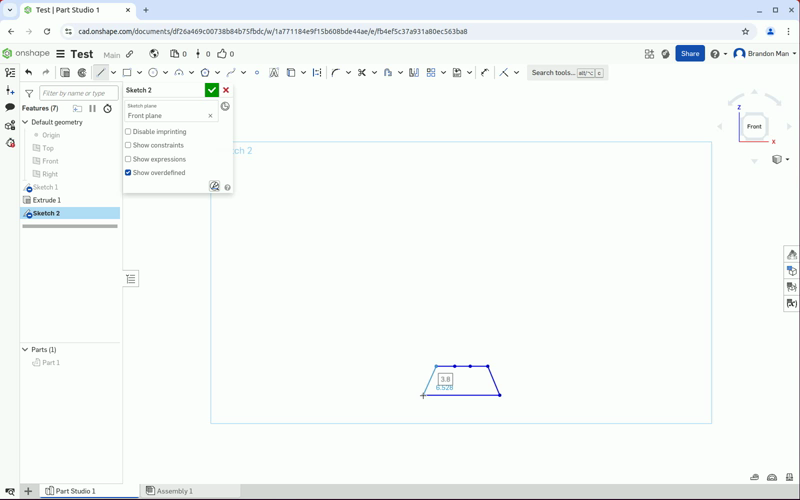
key(esc)
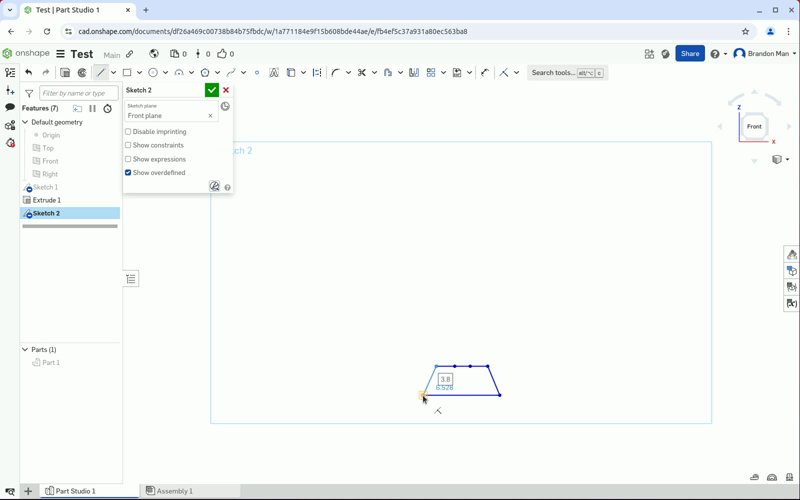
mouse_move(488, 389)
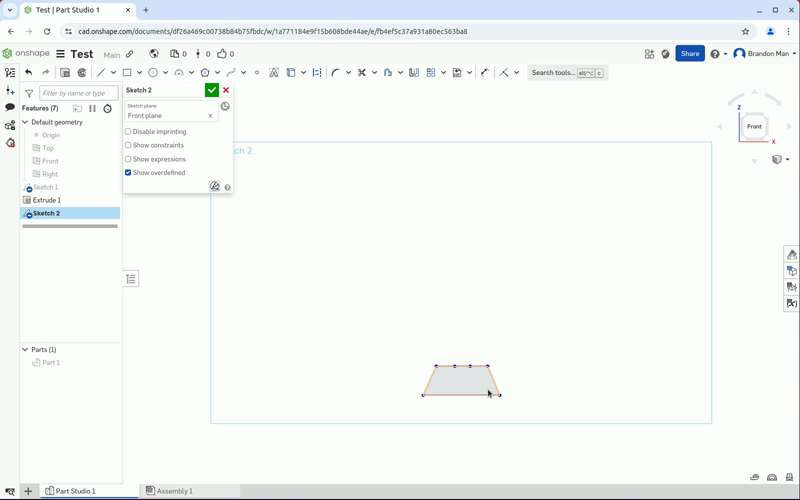
click(488, 389)
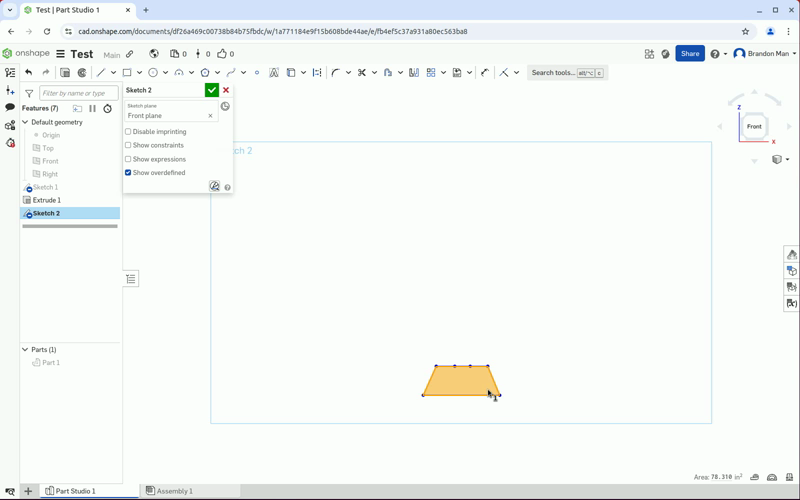
mouse_move(73, 352)
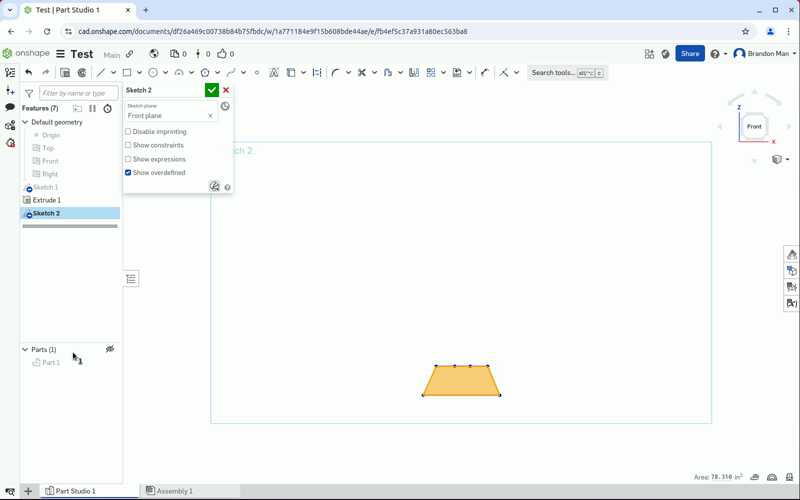
key(shift+y)
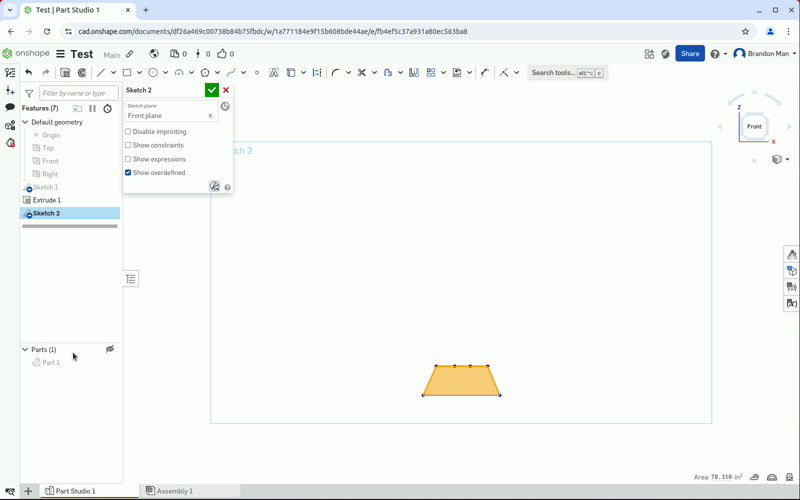
key(shift+e)
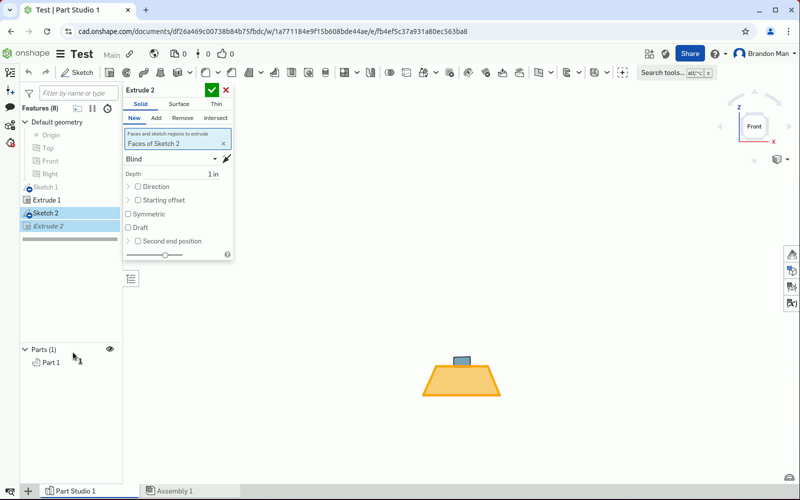
mouse_move(143, 106)
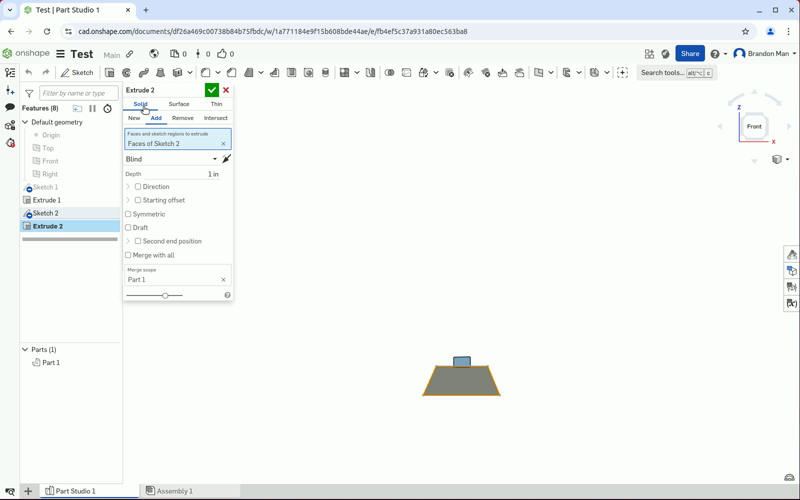
click(143, 106)
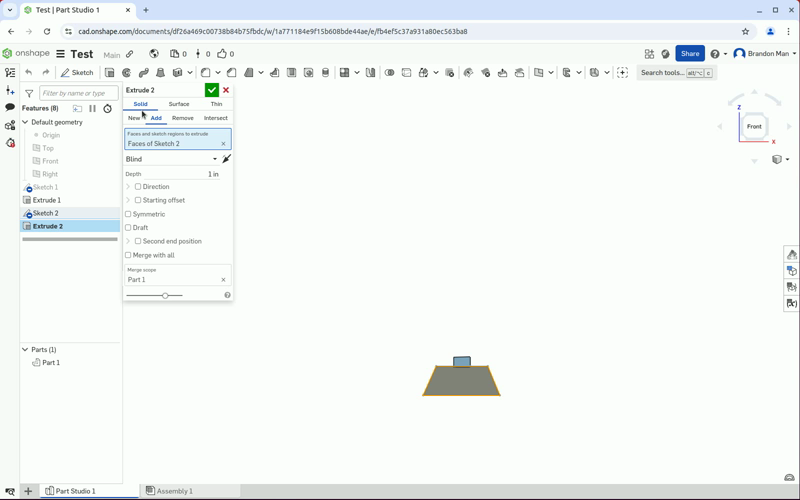
mouse_move(137, 120)
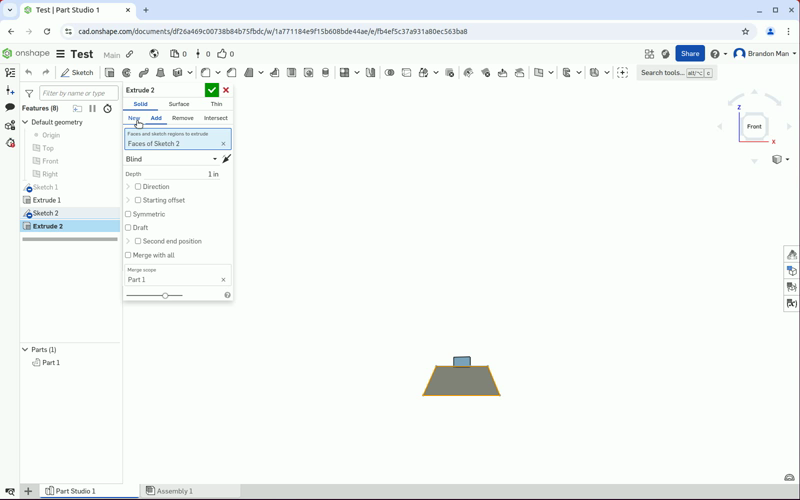
click(137, 120)
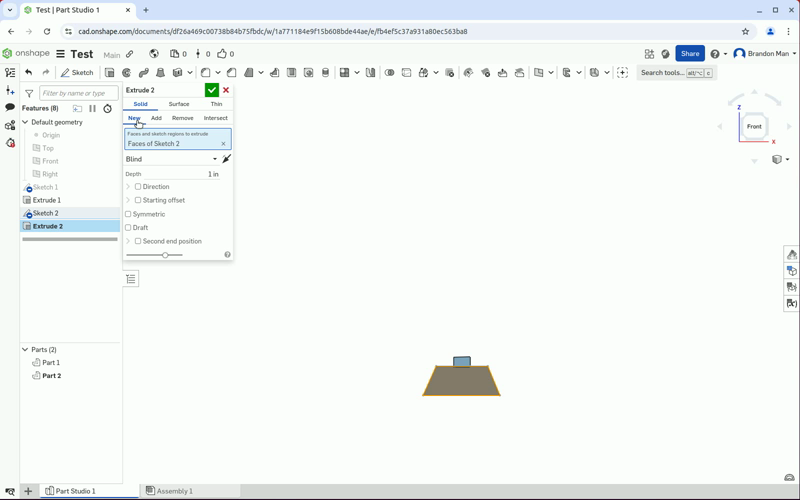
key(tab, 4)
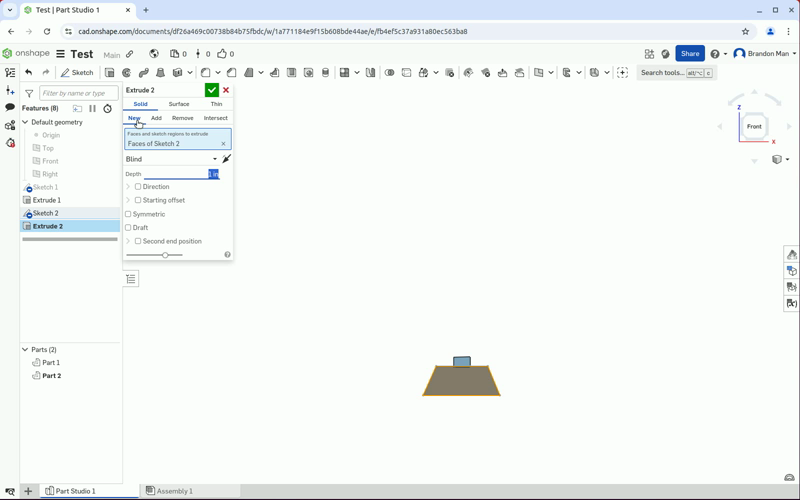
text(2.166)
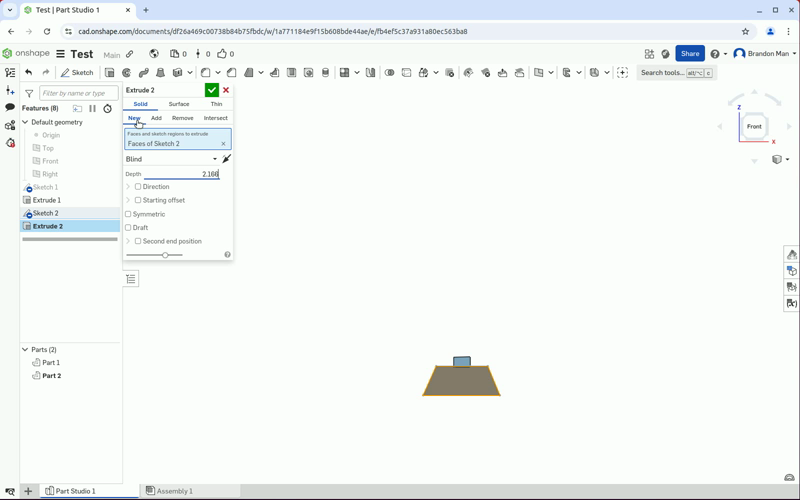
key(enter)
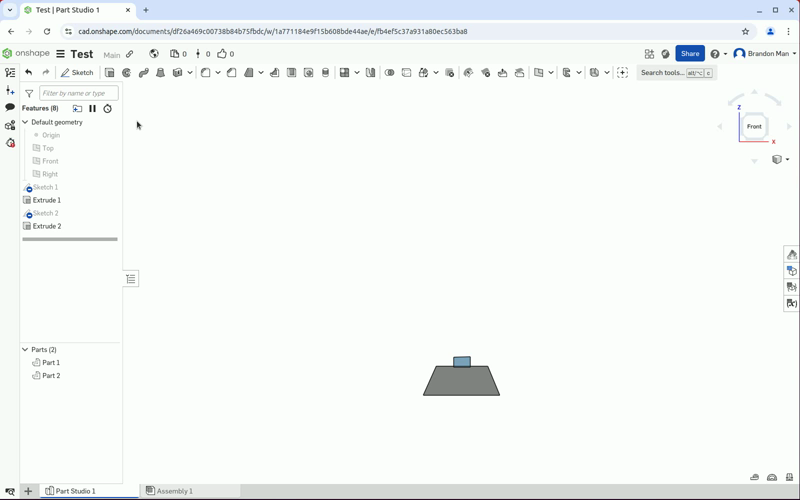
key(shift+h)
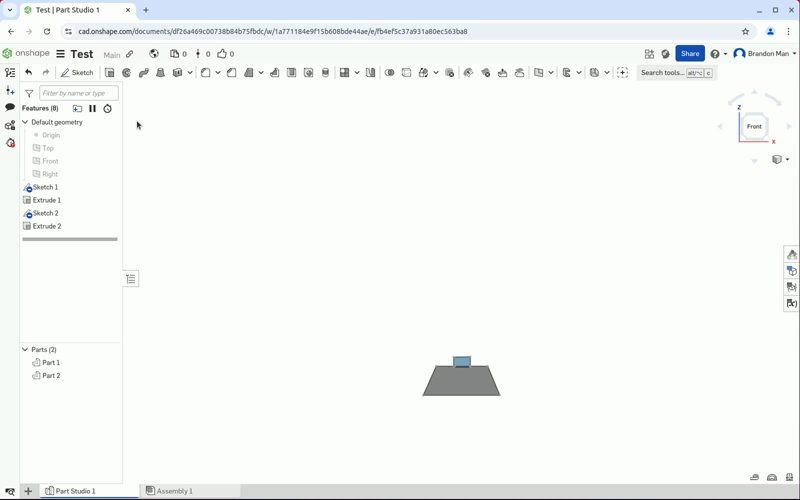
key(shift+h)
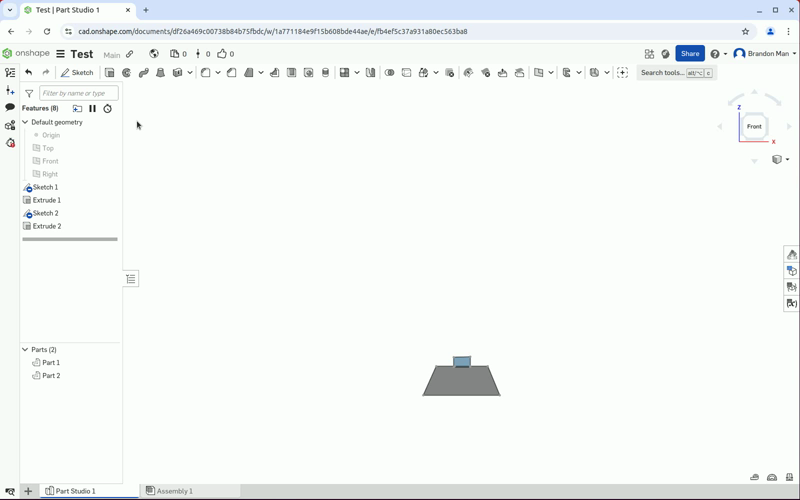
key(shift+7)
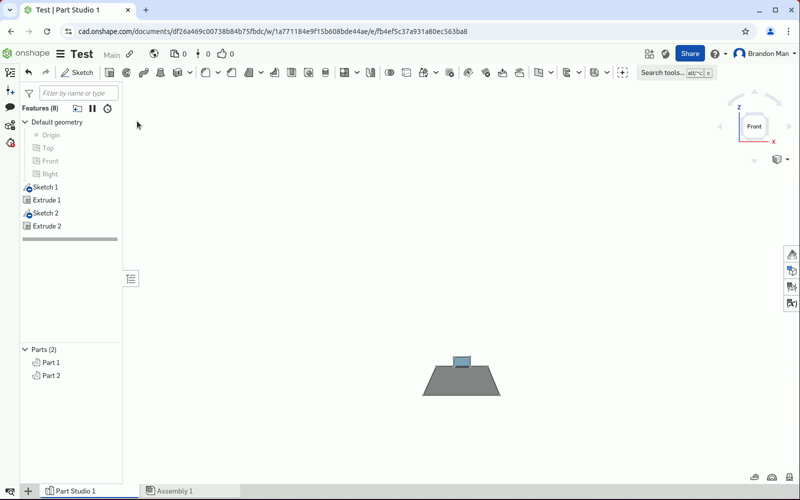
key(left, 2)
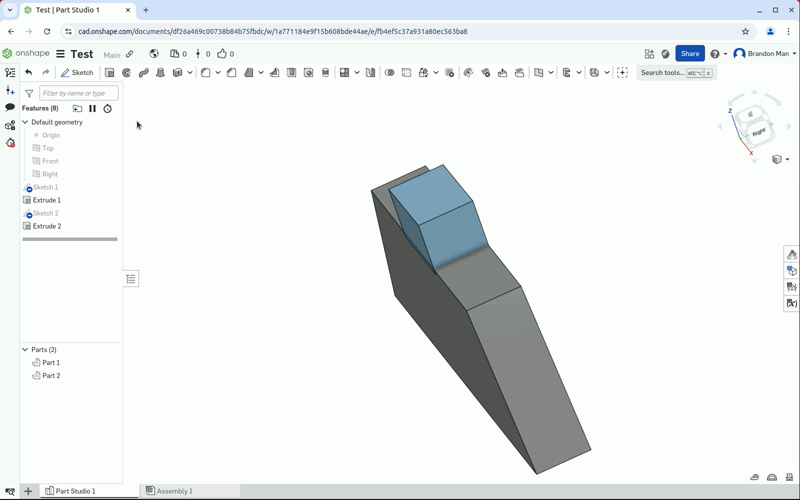
key(down, 2)
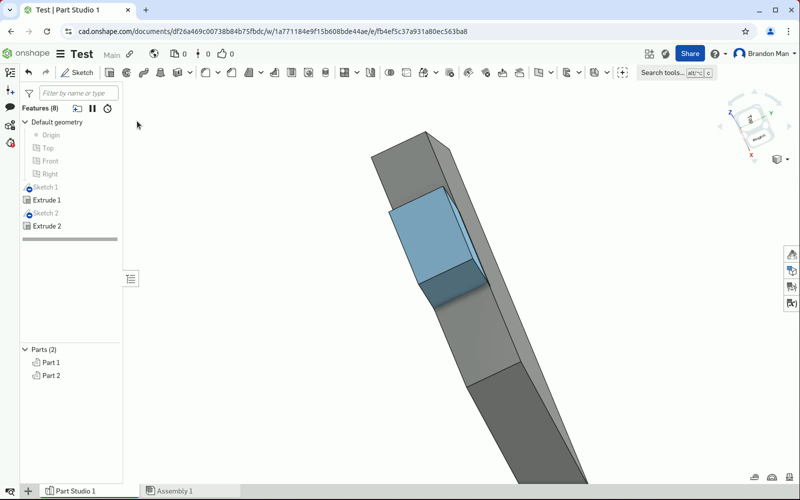
key(up, 2)
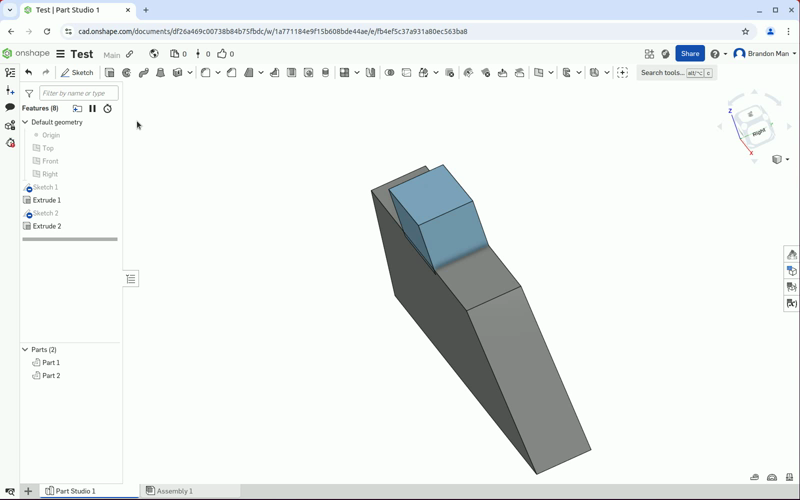
key(right, 2)
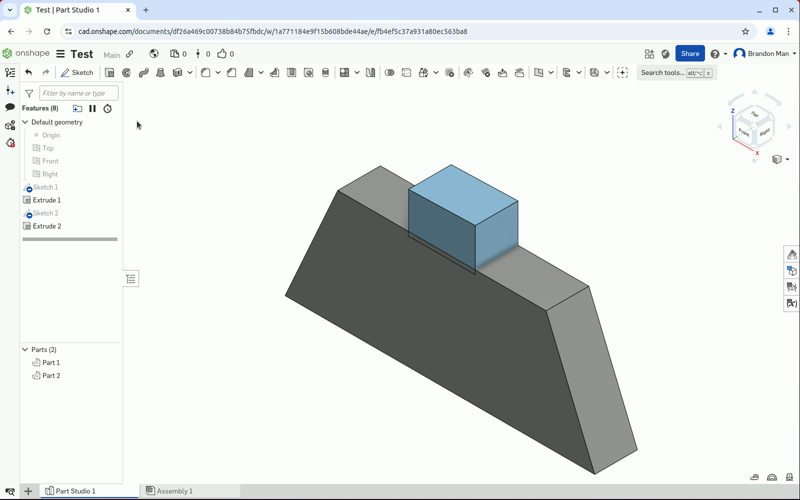
mouse_move(73, 189)
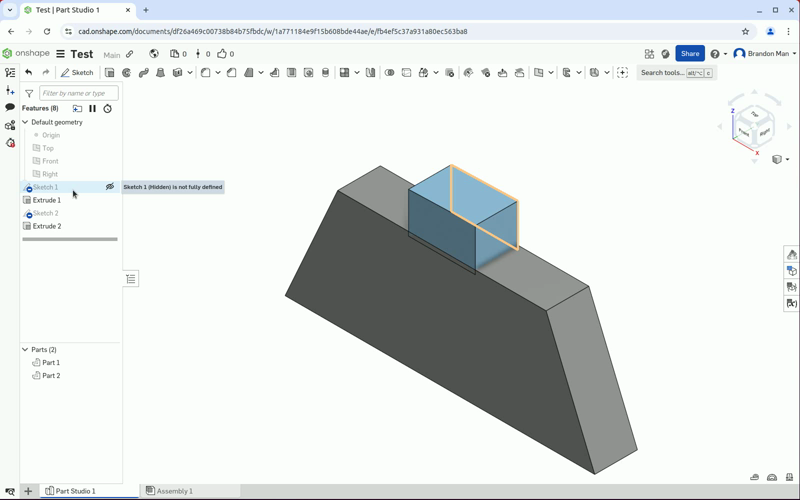
click(73, 189)